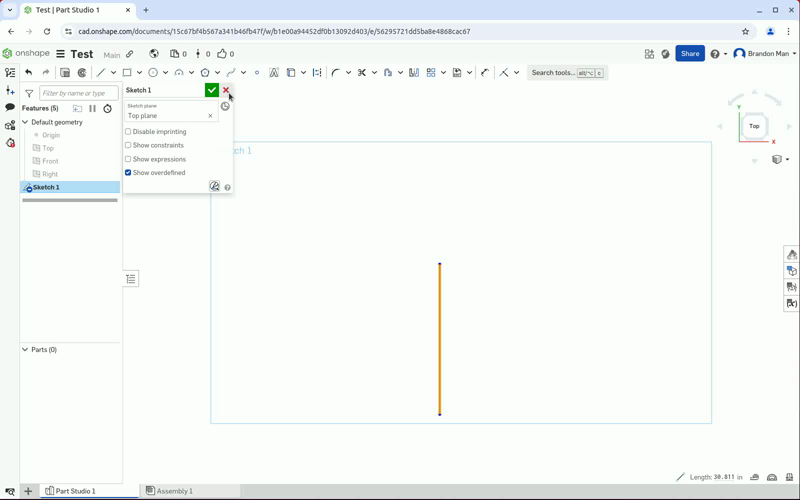
key(shift+h)
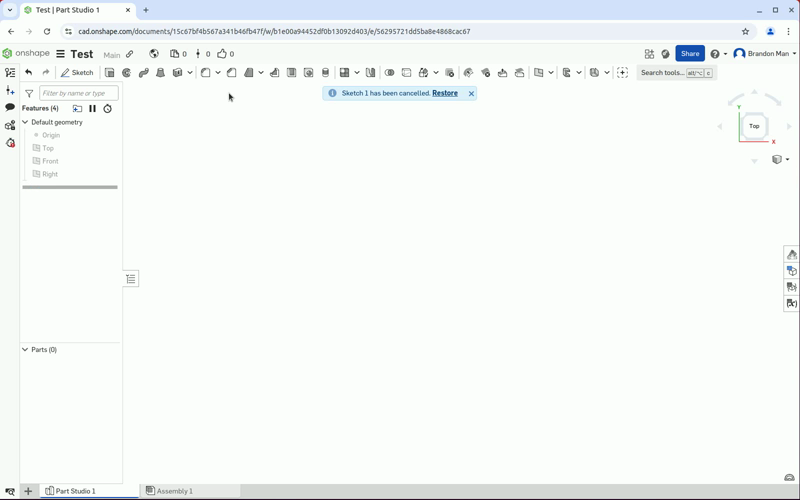
mouse_move(73, 352)
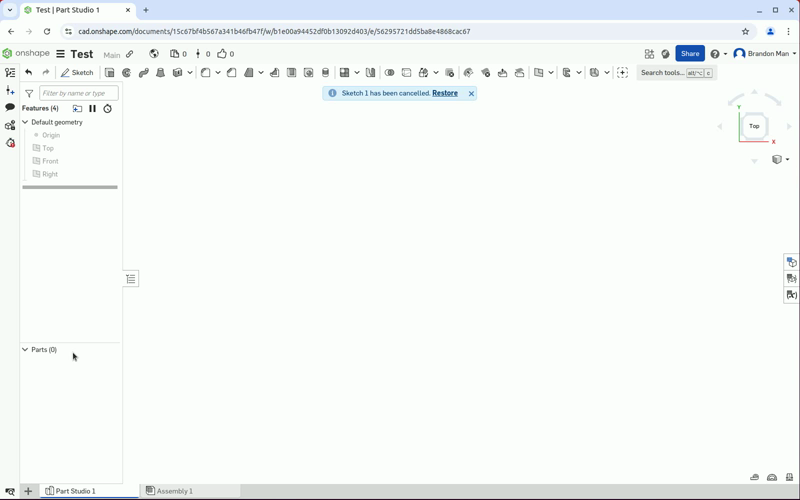
key(y)
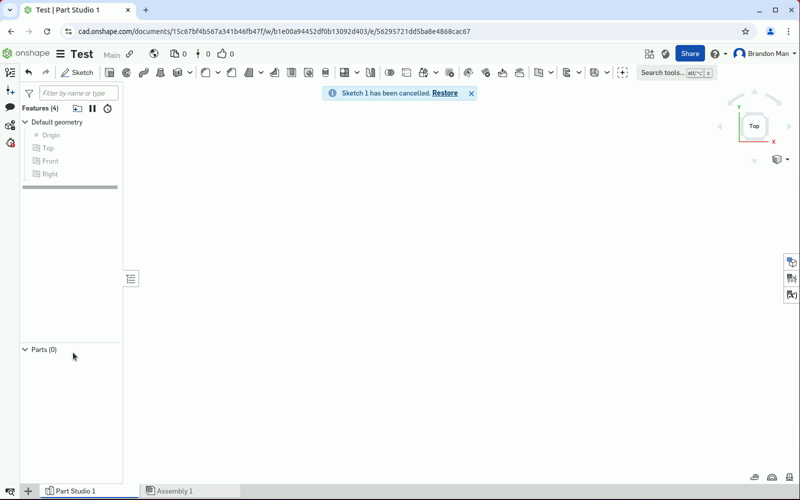
key(shift+p)
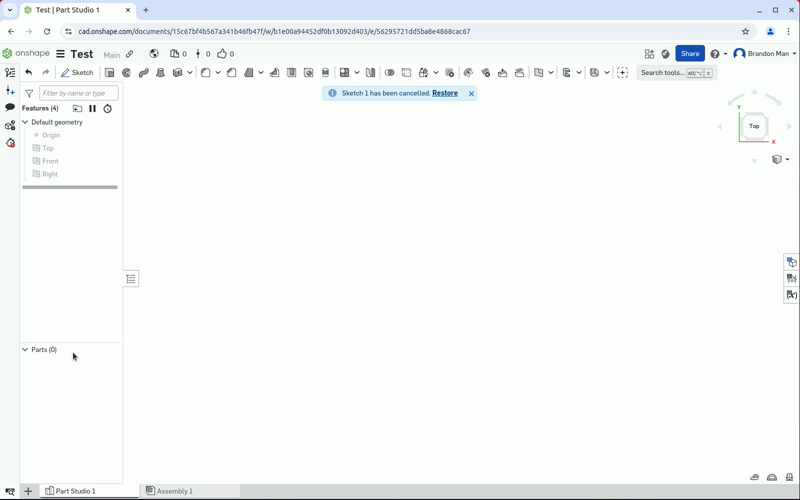
key(space)
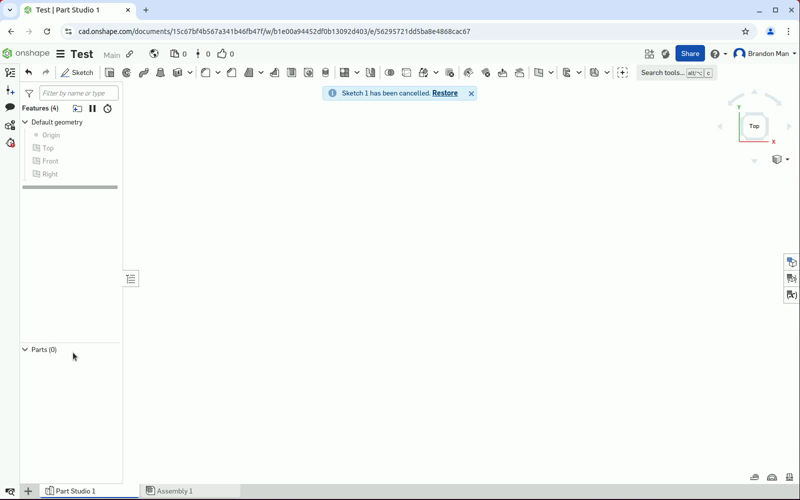
key_down(shift)
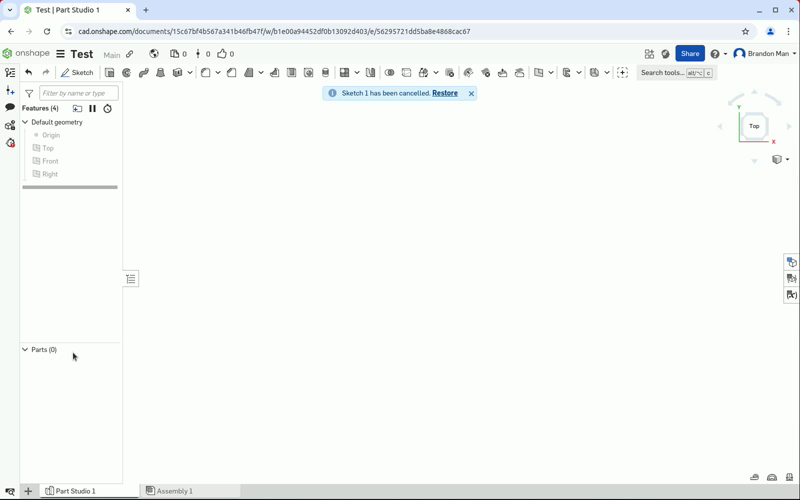
key(up)
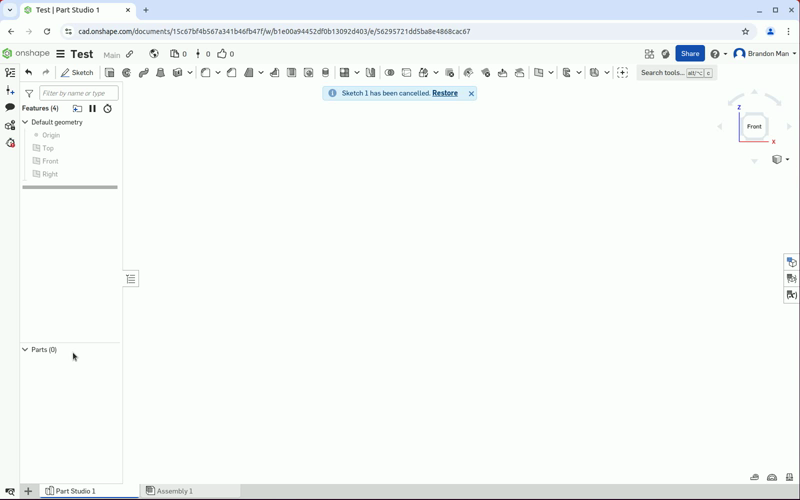
key_up(shift)
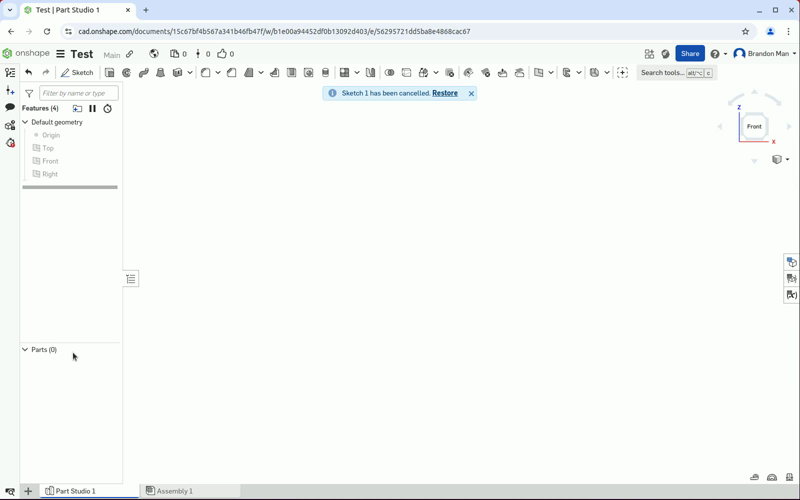
mouse_move(73, 352)
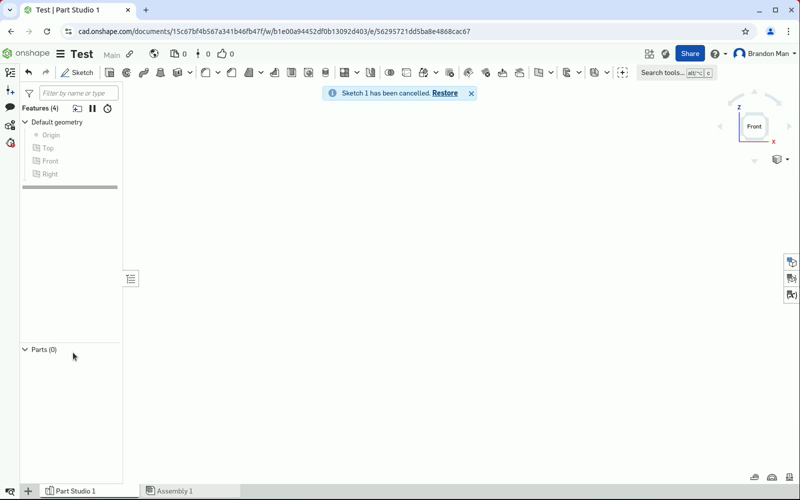
key(shift+y)
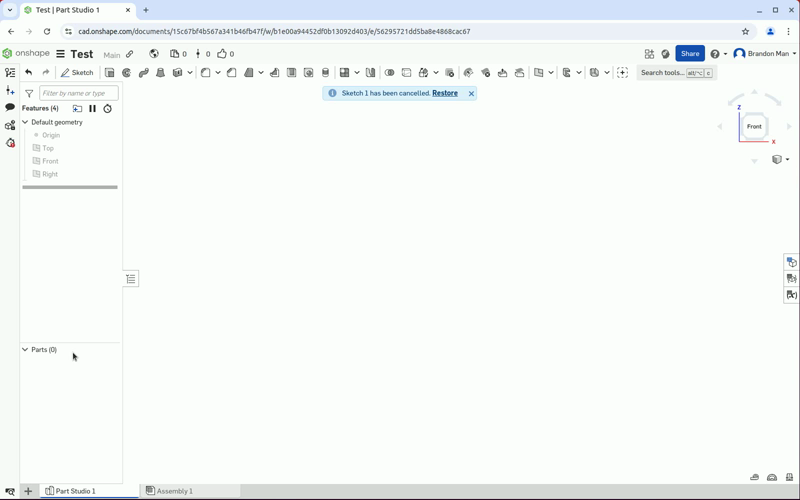
key(shift+s)
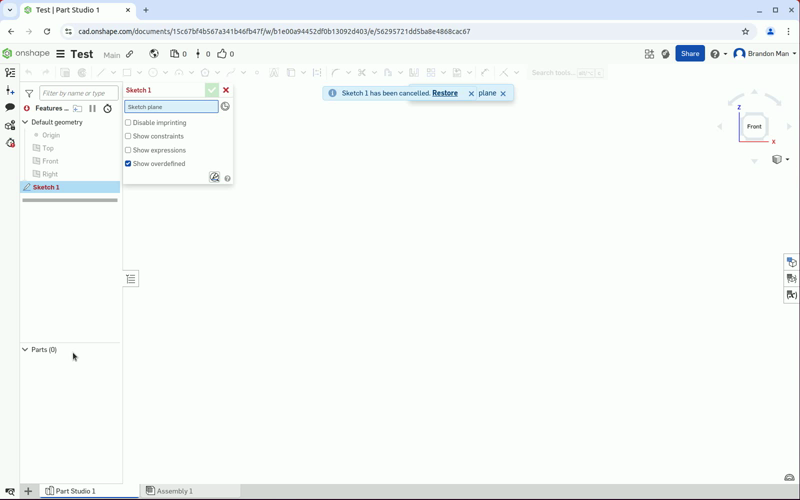
mouse_move(73, 163)
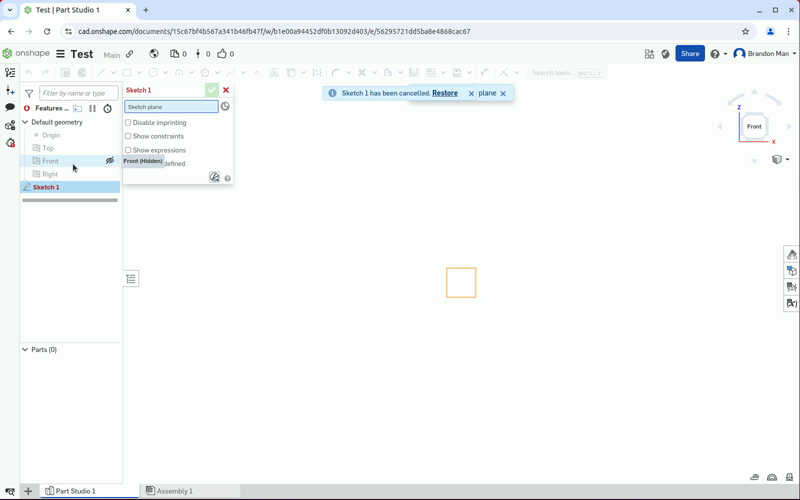
click(73, 163)
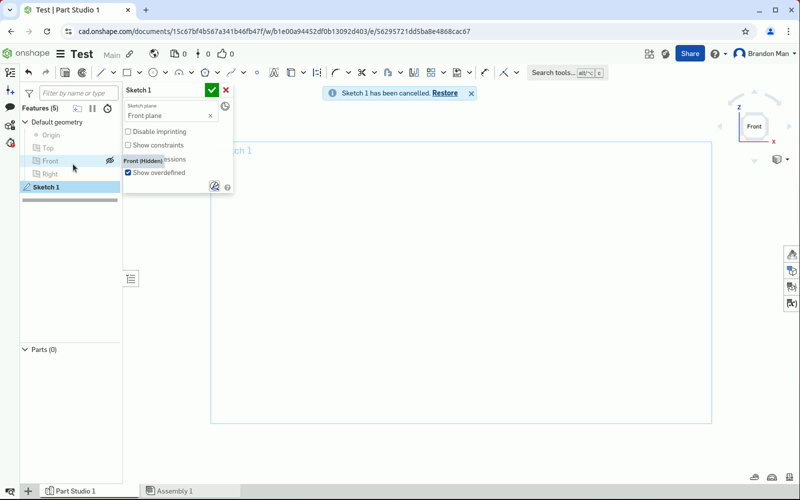
mouse_move(73, 352)
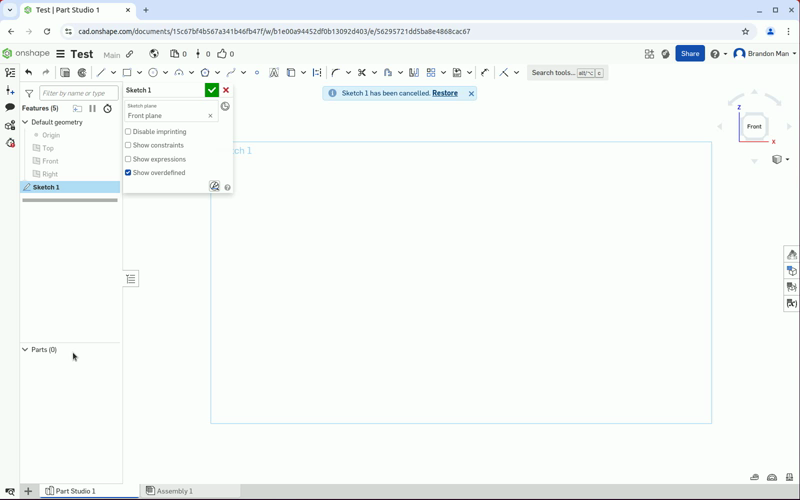
key(y)
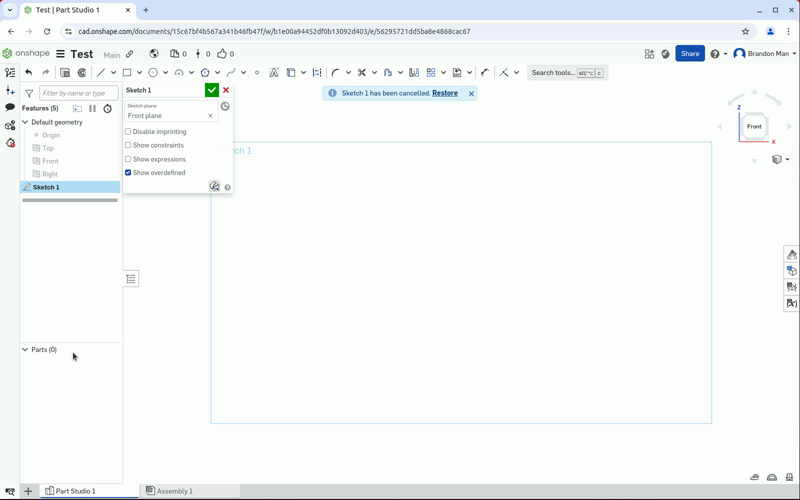
key(l)
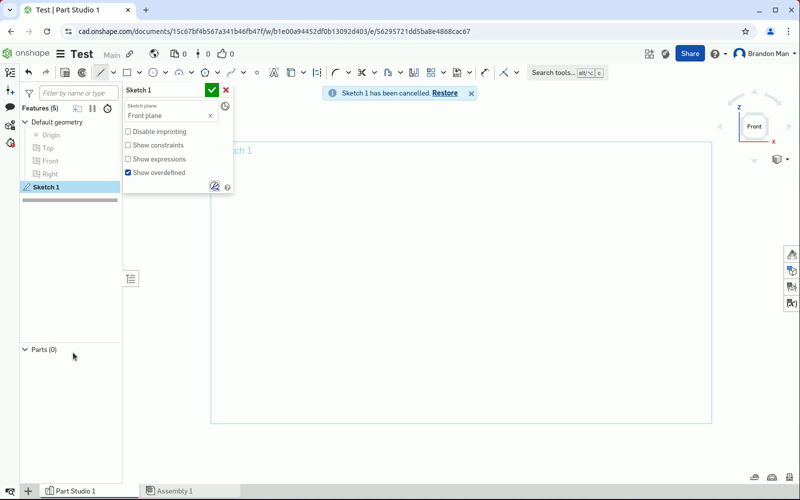
key_down(shift)
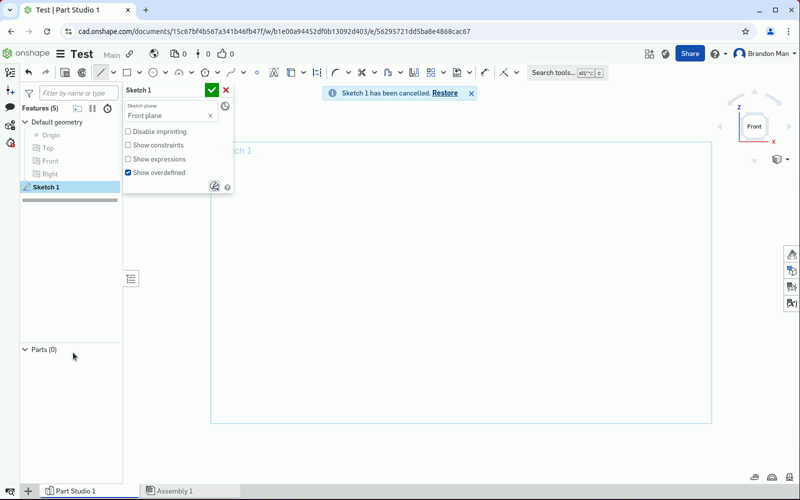
mouse_move(348, 282)
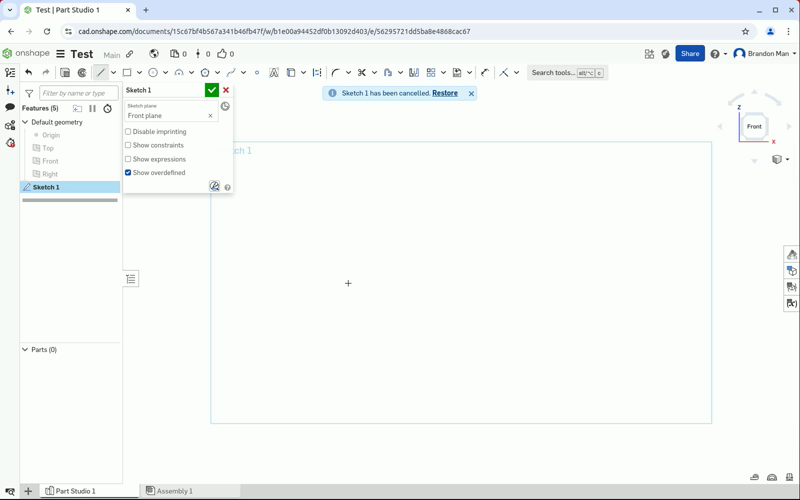
click(348, 282)
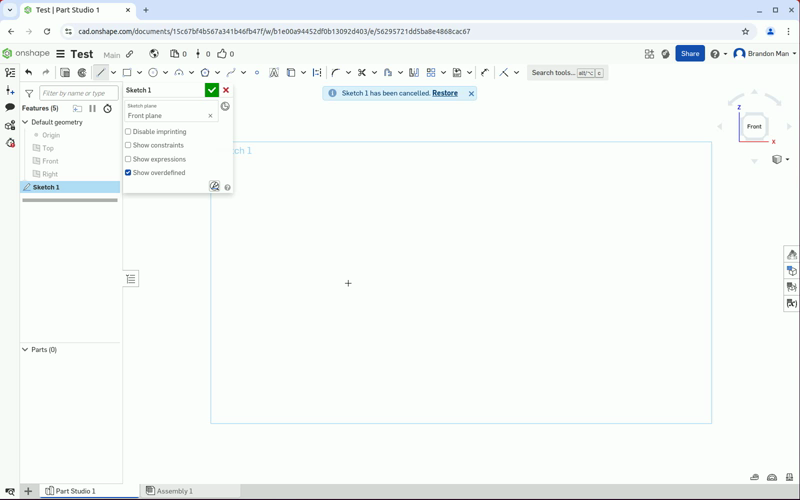
key_up(shift)
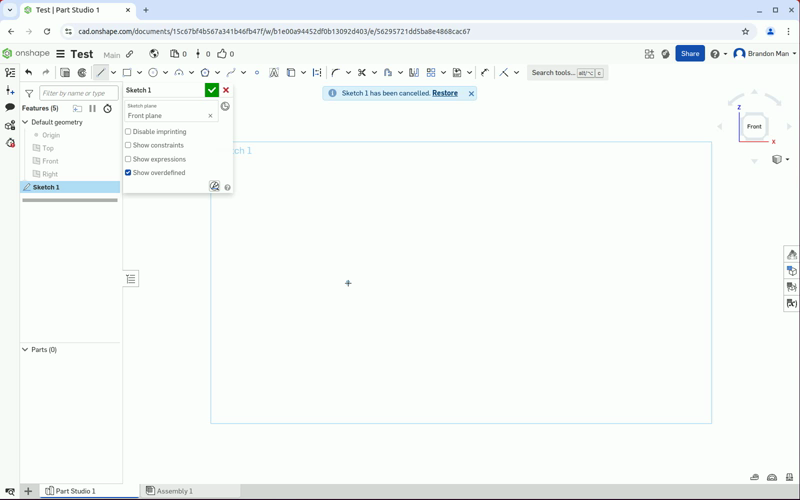
key_down(shift)
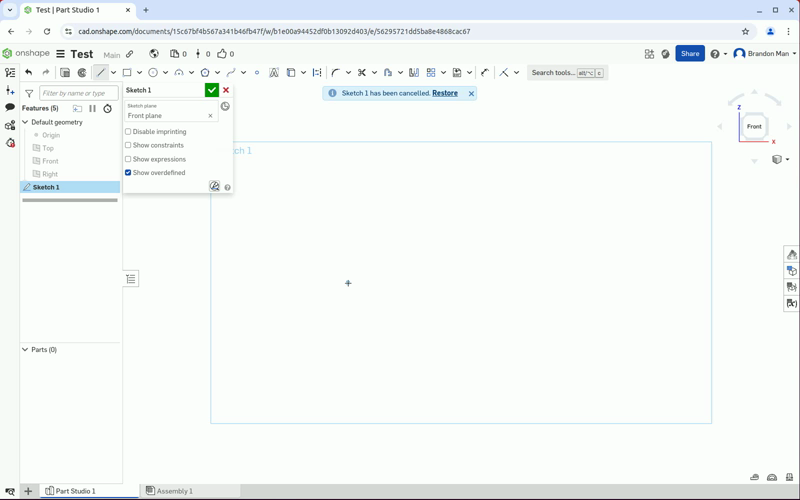
mouse_move(378, 282)
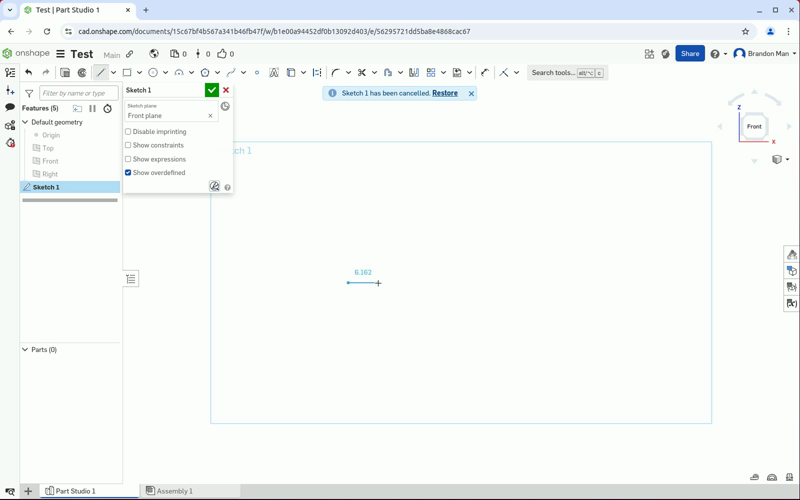
mouse_move(378, 282)
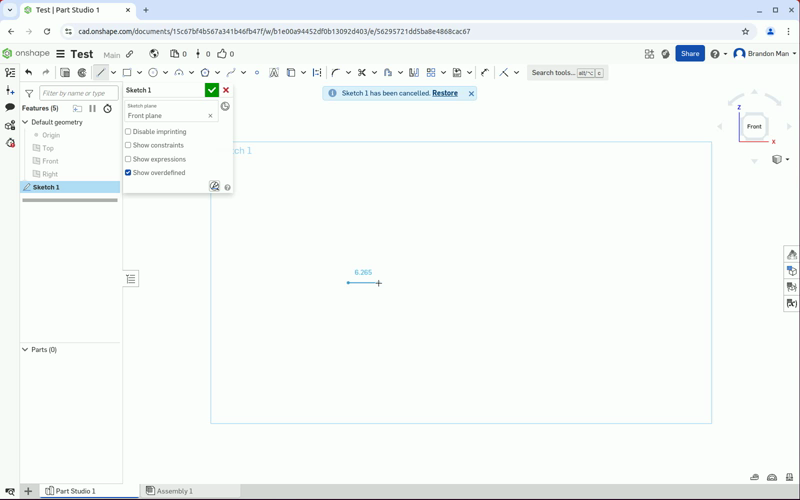
click(378, 282)
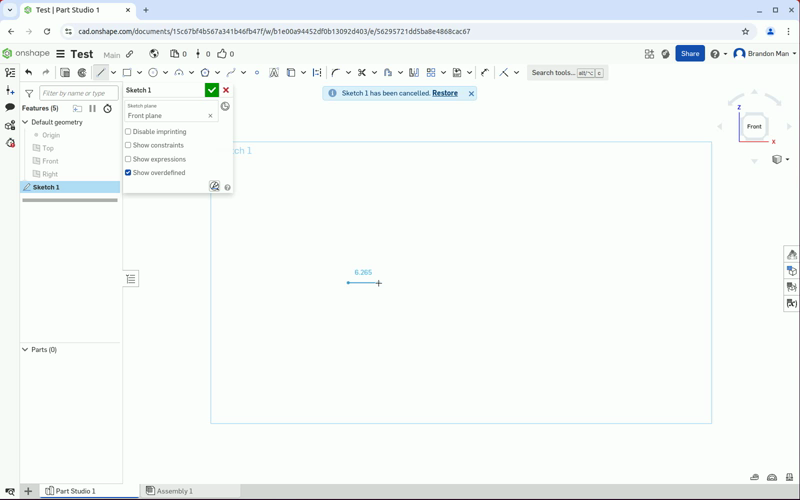
key_up(shift)
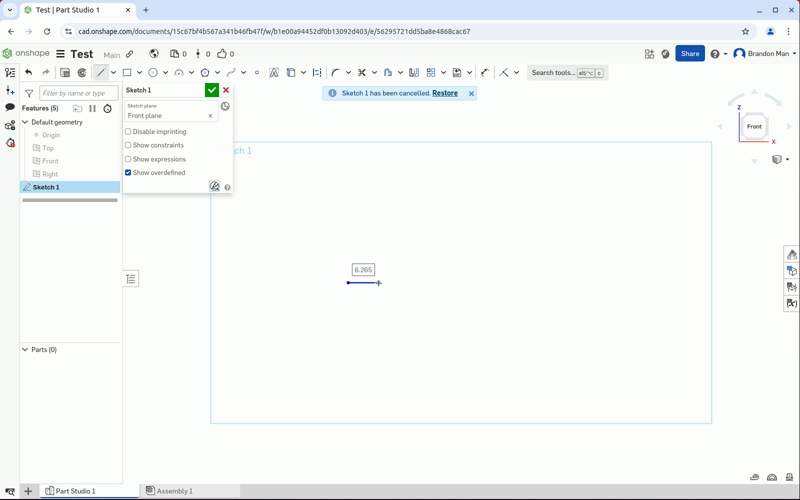
key_down(shift)
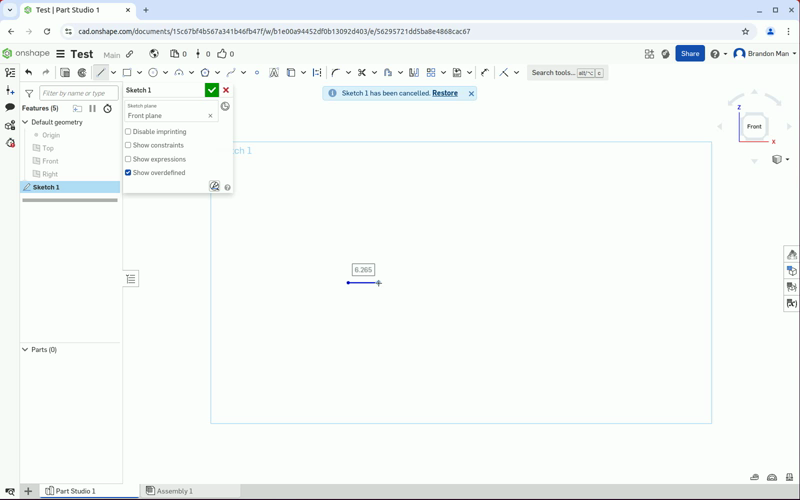
mouse_move(378, 200)
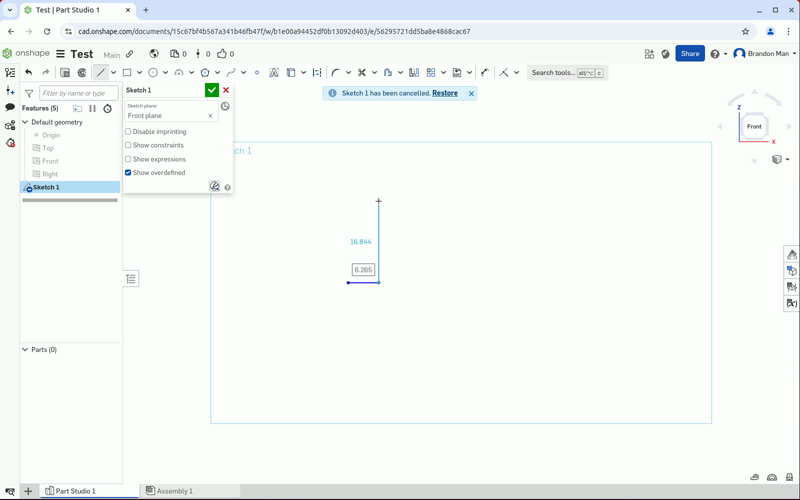
click(378, 200)
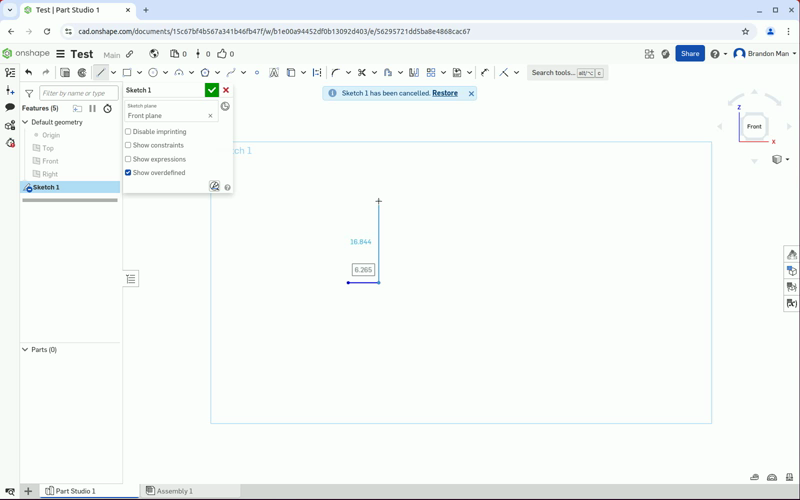
key_up(shift)
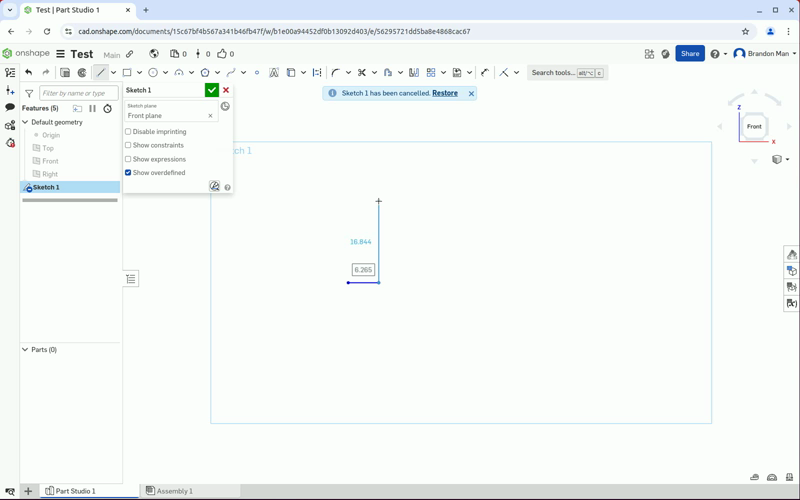
key_down(shift)
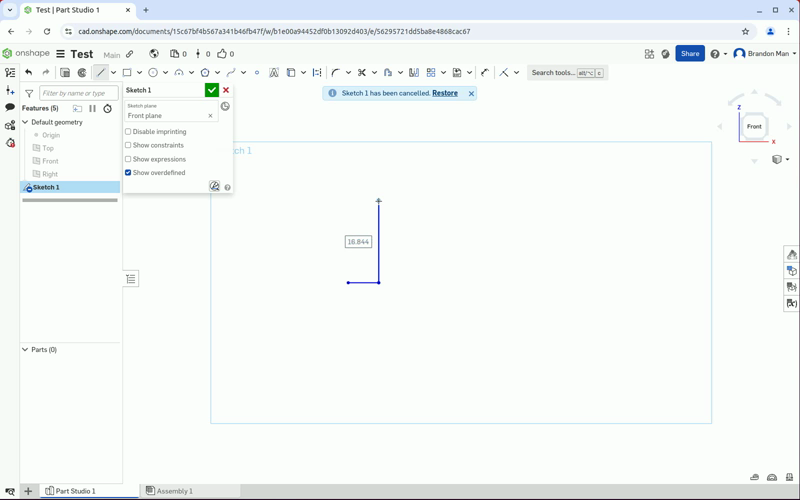
mouse_move(408, 200)
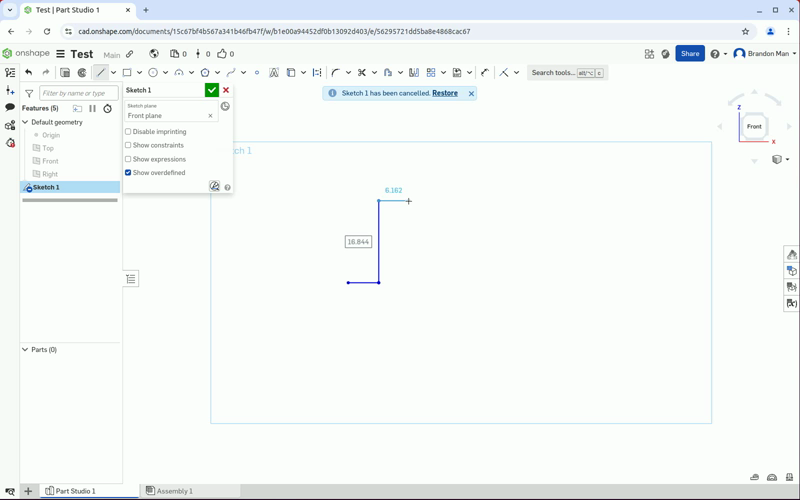
mouse_move(348, 200)
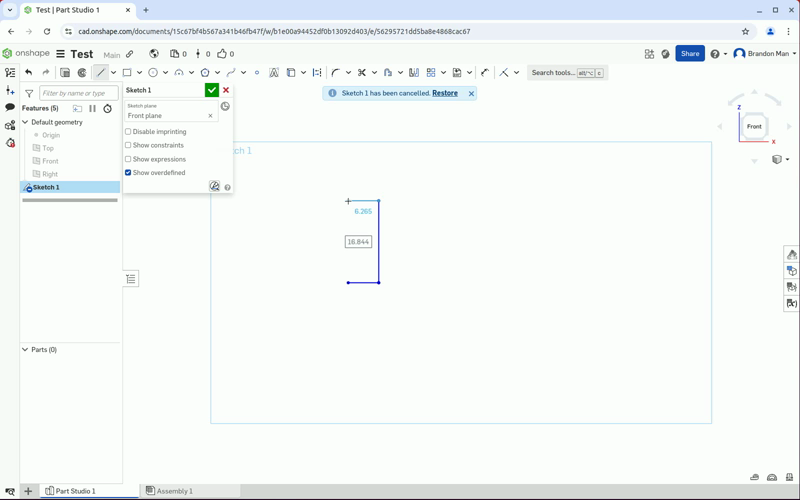
click(348, 200)
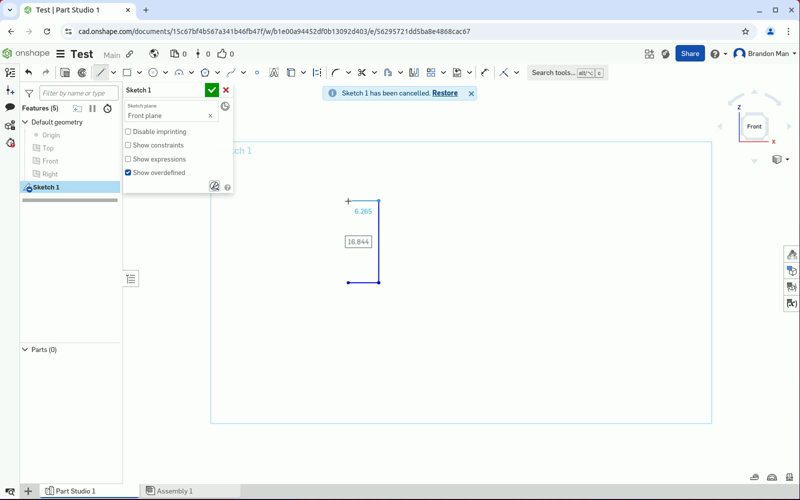
key_up(shift)
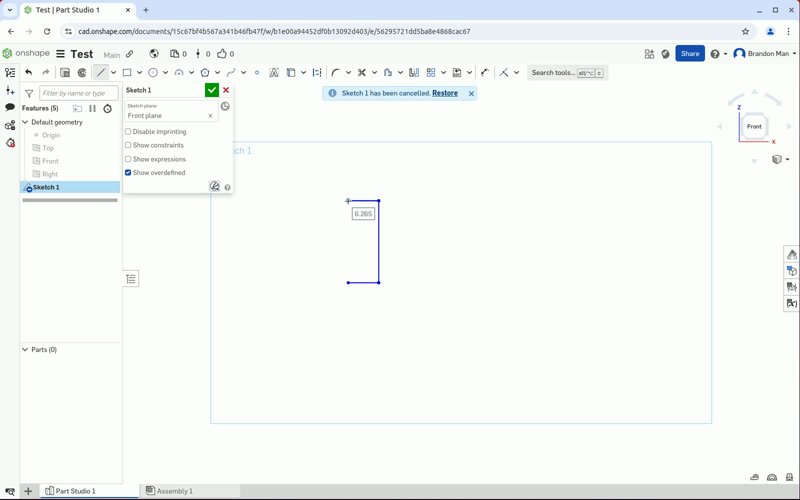
key_down(shift)
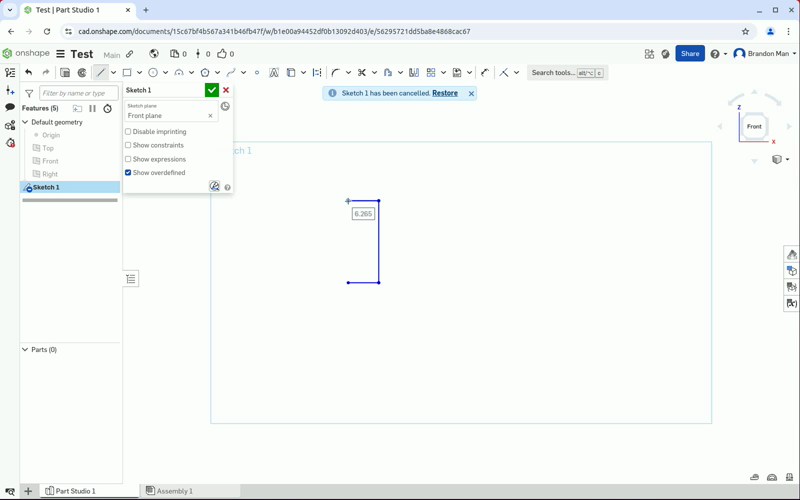
mouse_move(348, 282)
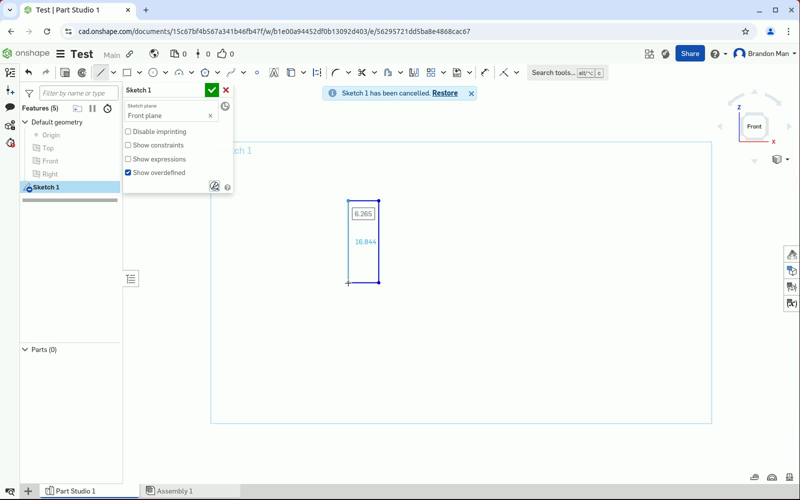
key_up(shift)
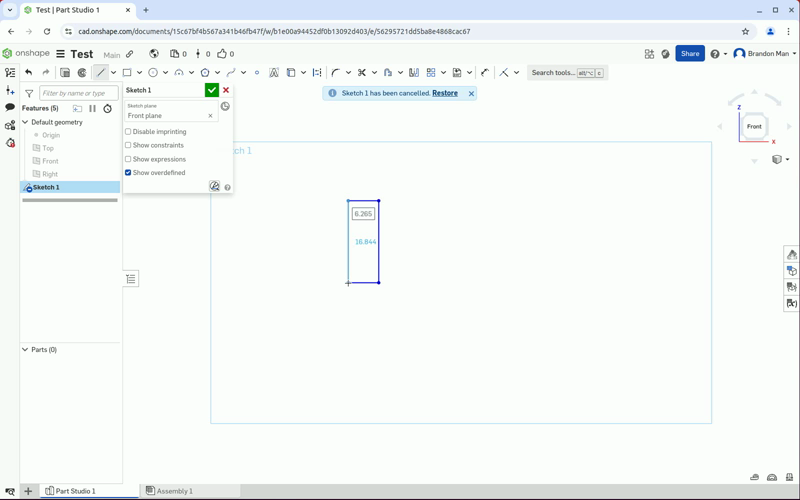
click(348, 282)
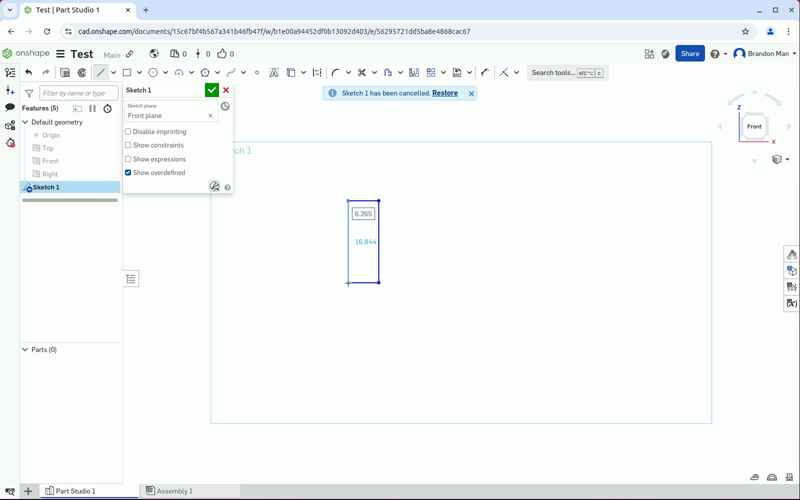
key(esc)
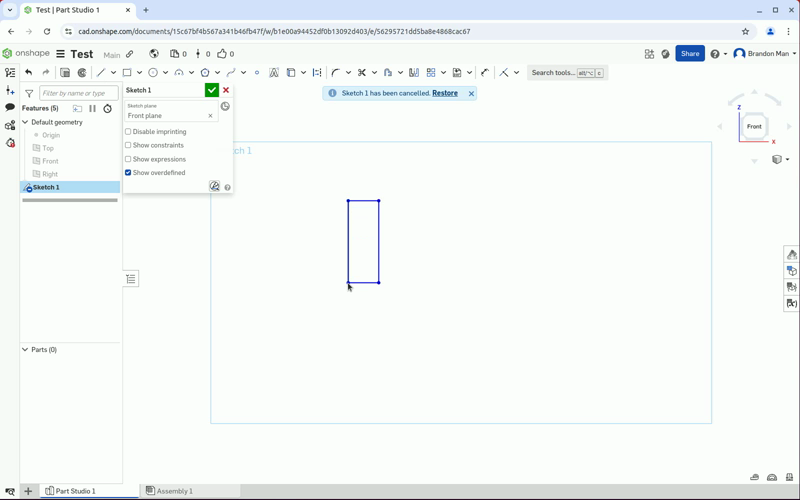
mouse_move(370, 240)
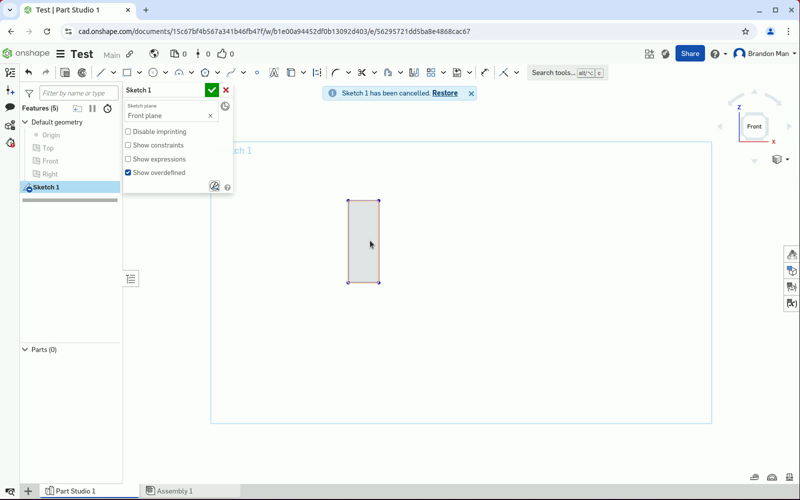
click(370, 240)
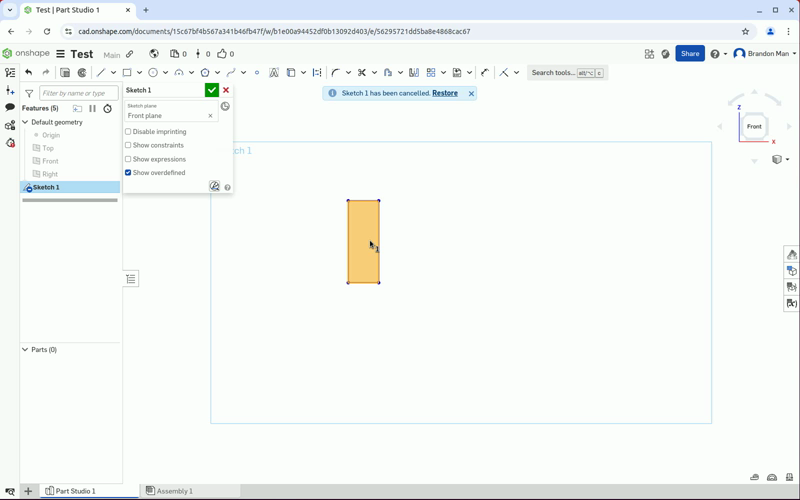
mouse_move(73, 352)
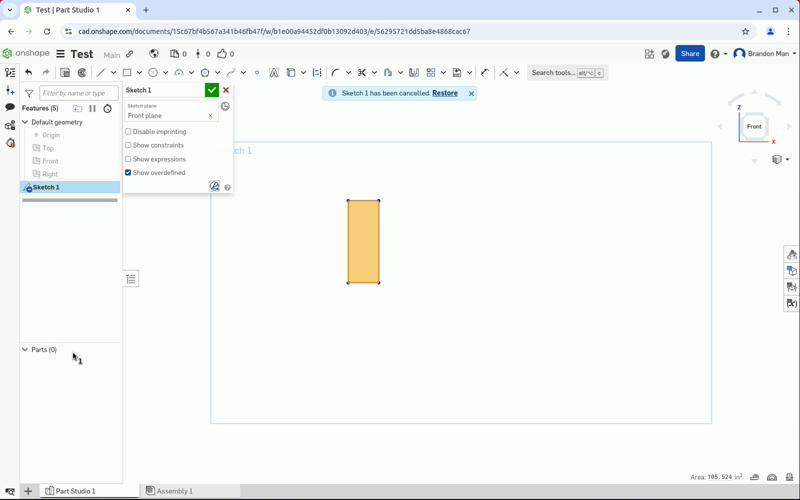
key(shift+y)
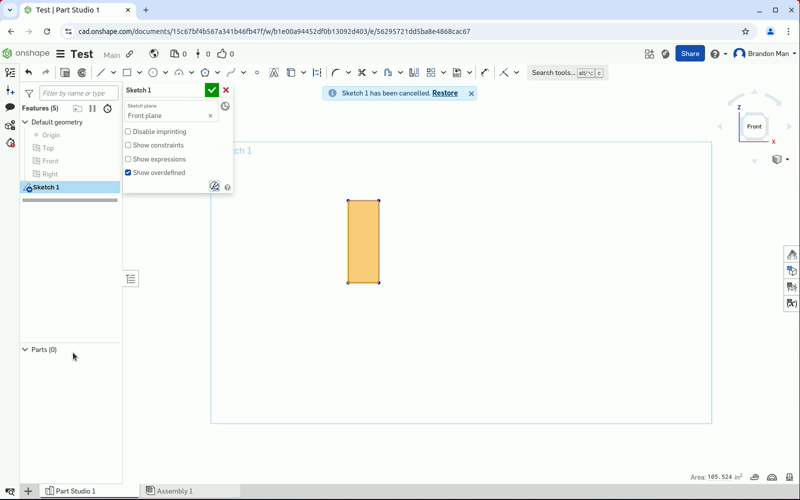
key(shift+e)
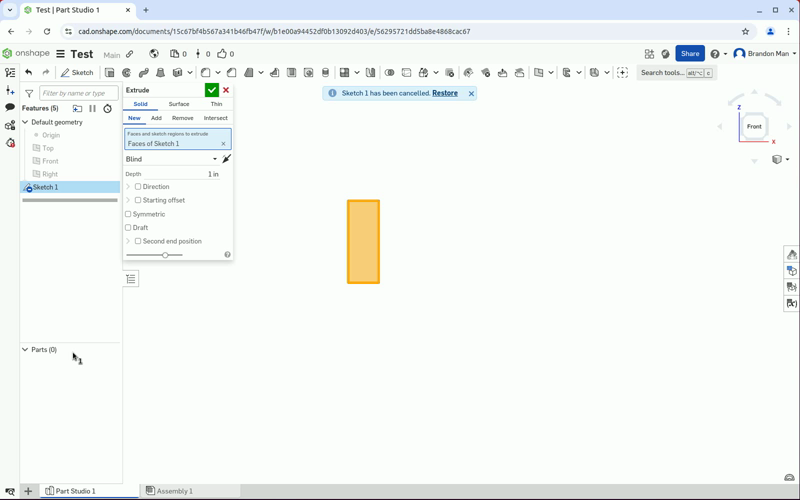
mouse_move(143, 106)
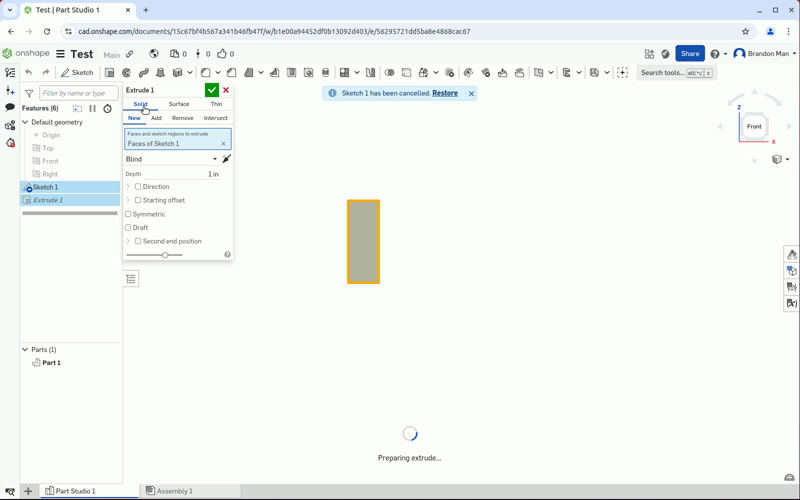
click(143, 106)
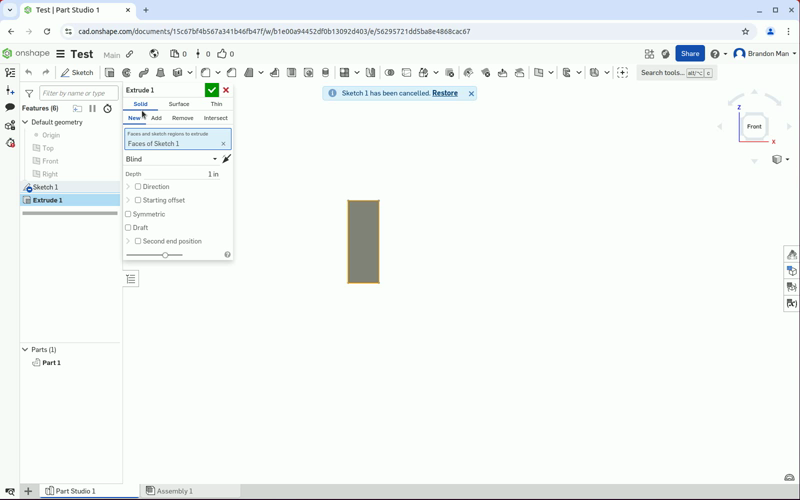
mouse_move(137, 120)
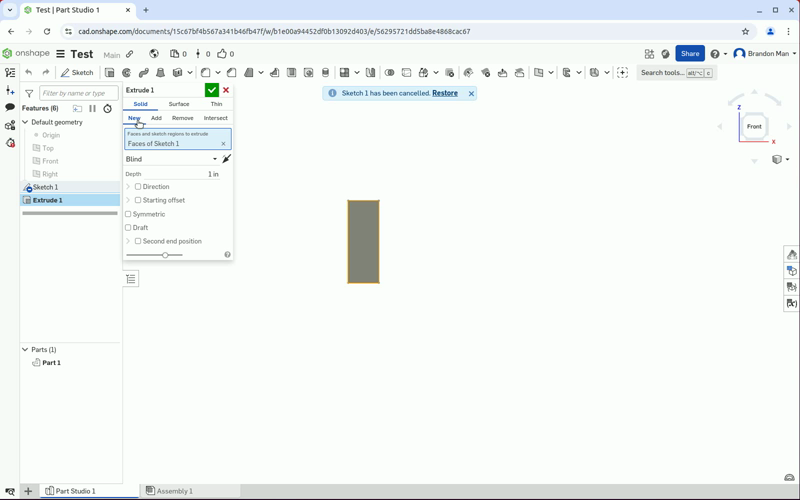
click(137, 120)
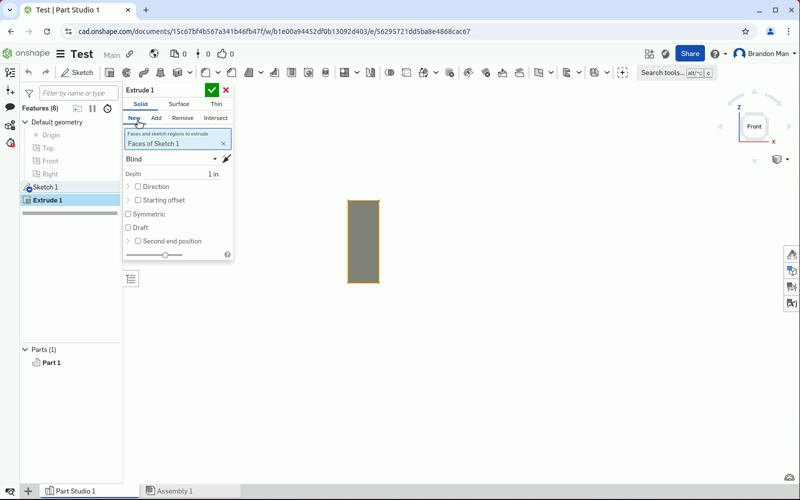
key(tab, 4)
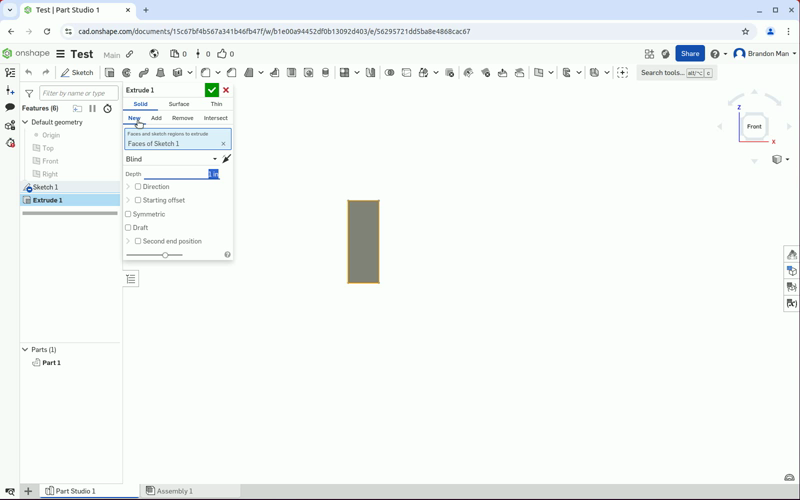
text(16.85)
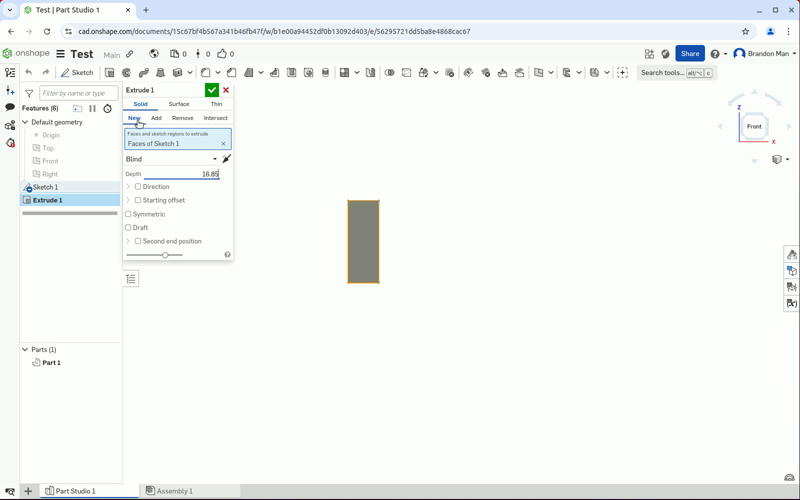
key(enter)
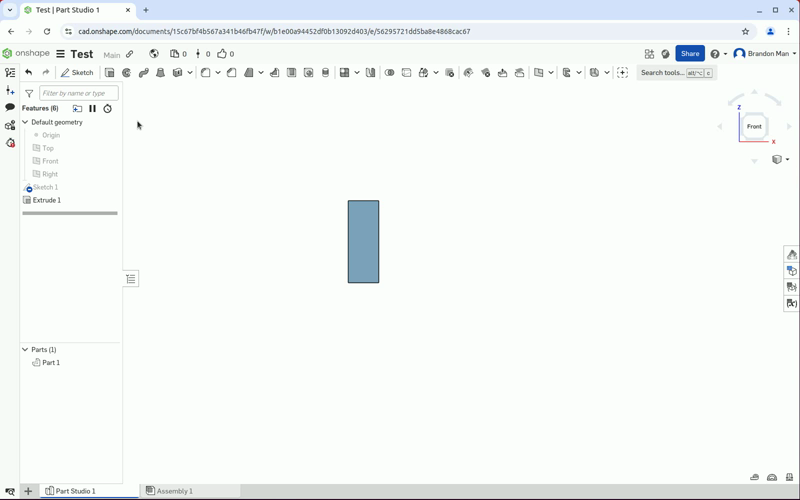
key(shift+h)
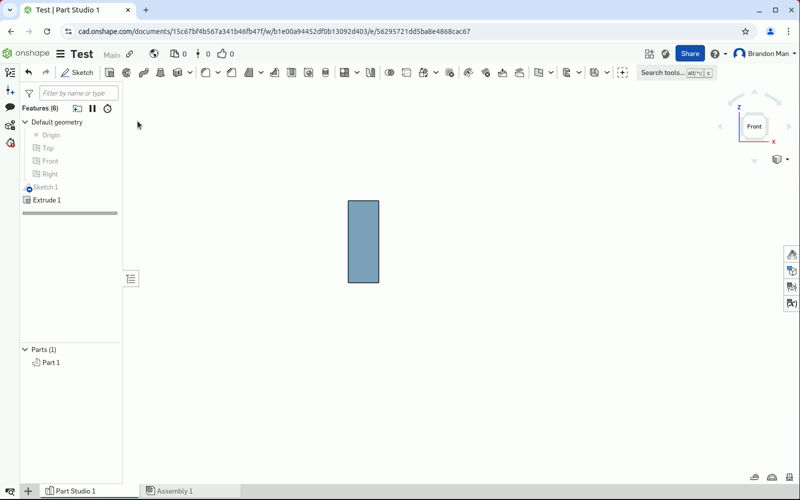
key(shift+h)
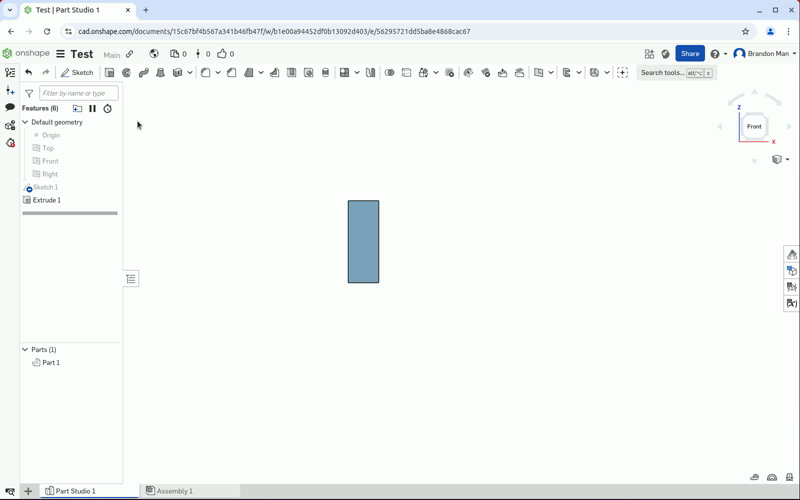
mouse_move(73, 189)
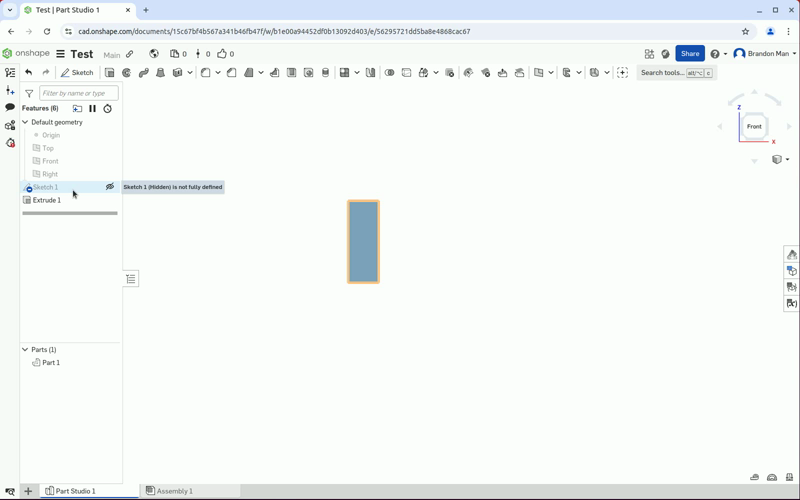
click(73, 189)
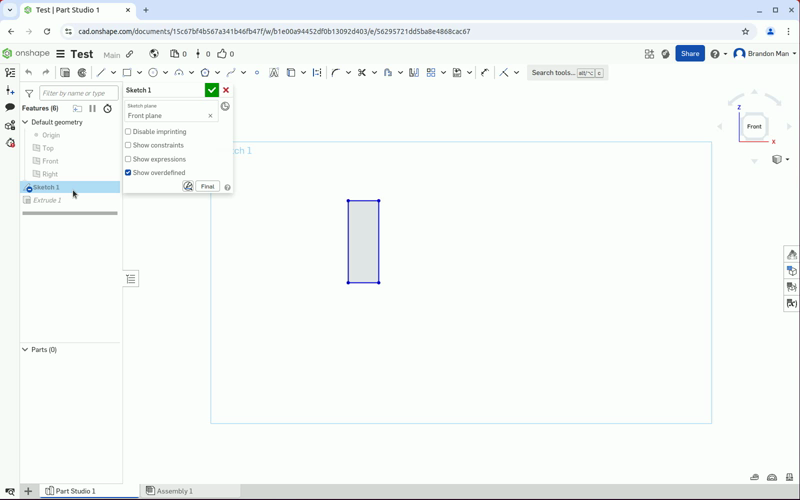
mouse_move(229, 92)
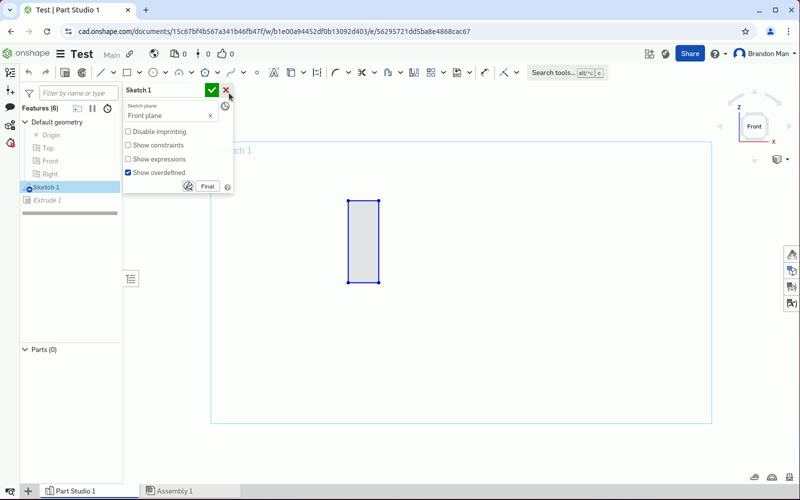
click(229, 92)
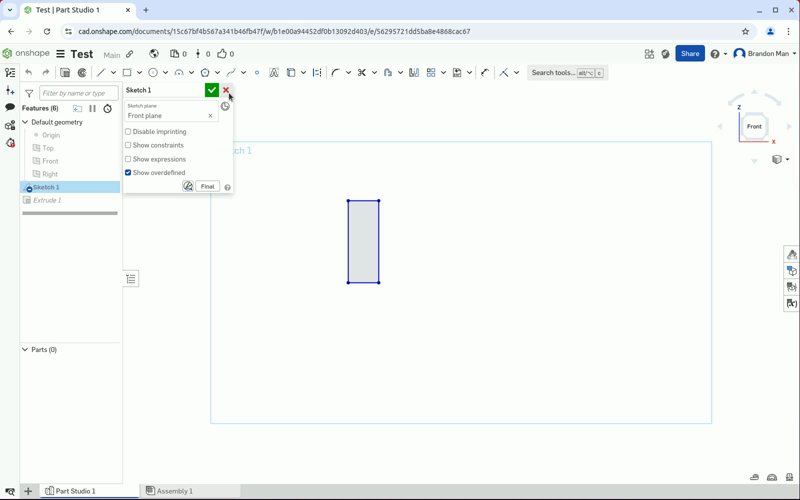
key(shift+s)
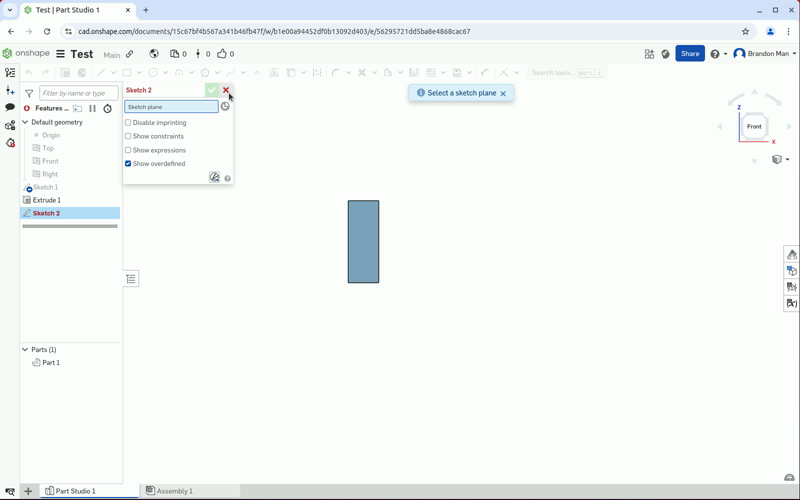
mouse_move(73, 163)
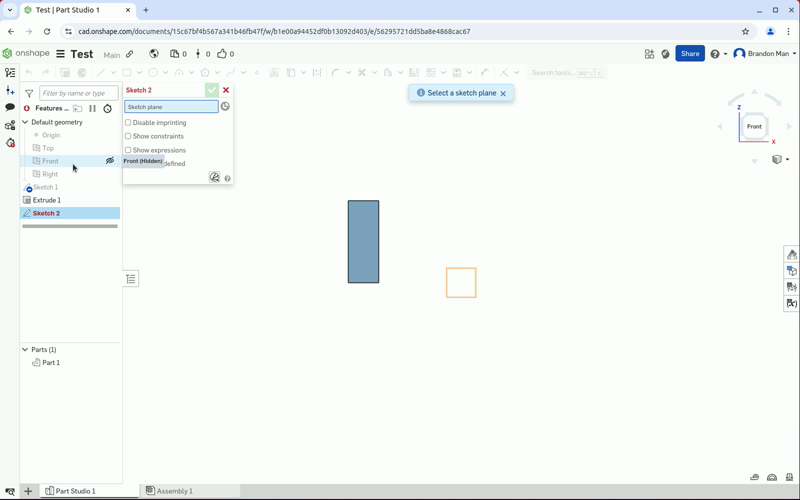
click(73, 163)
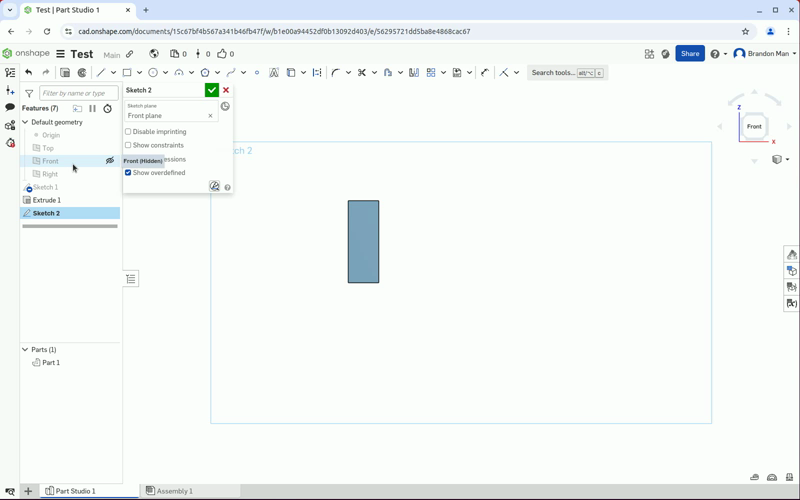
mouse_move(73, 352)
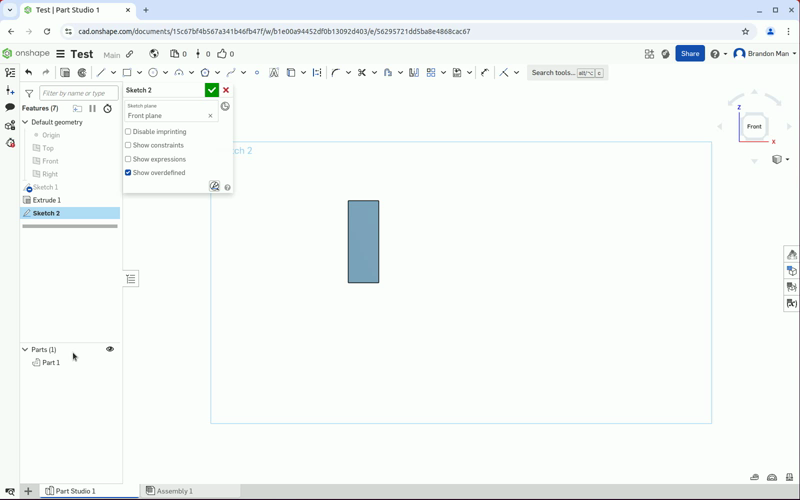
key(y)
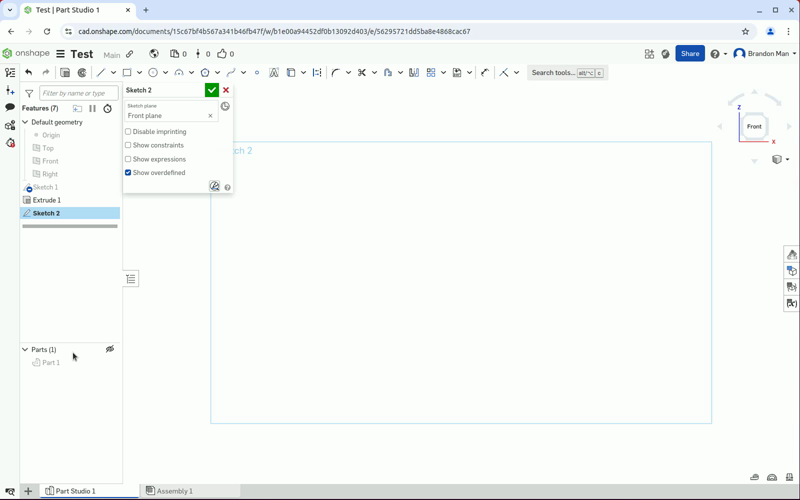
key(l)
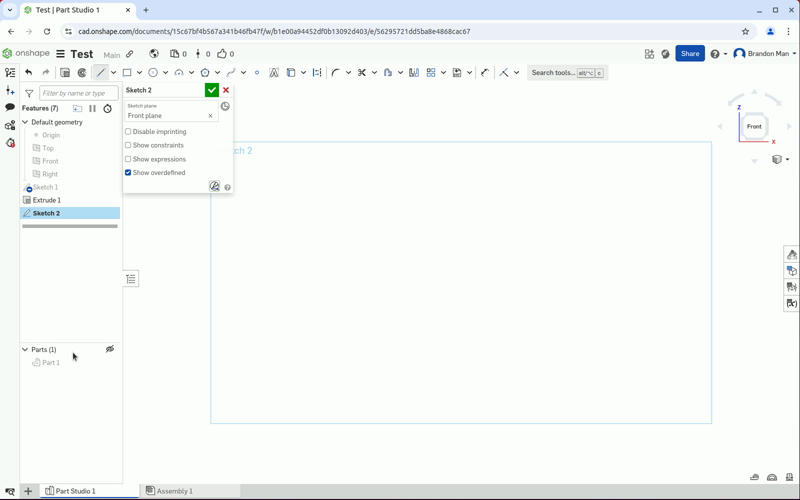
key_down(shift)
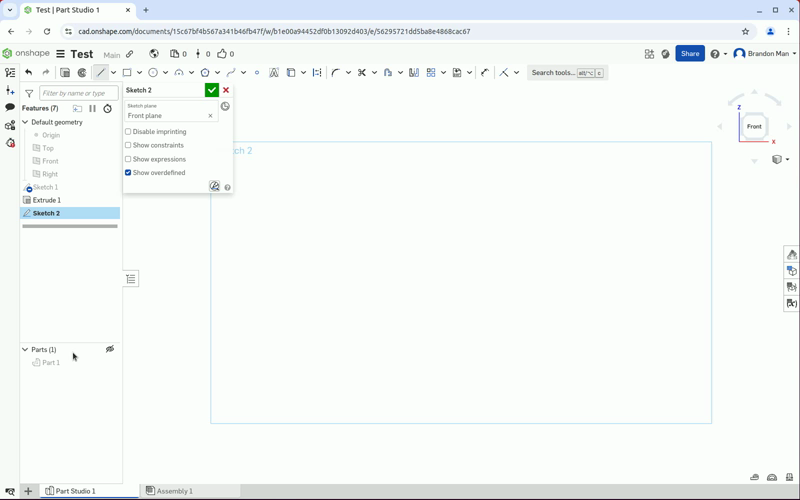
mouse_move(508, 282)
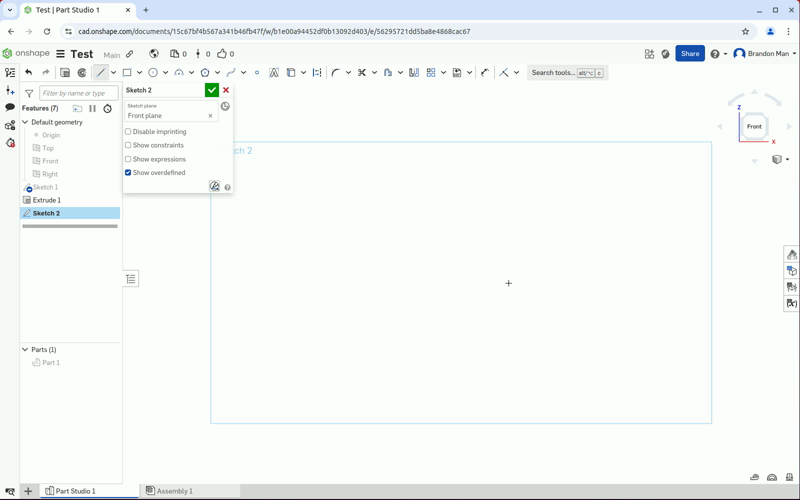
click(508, 282)
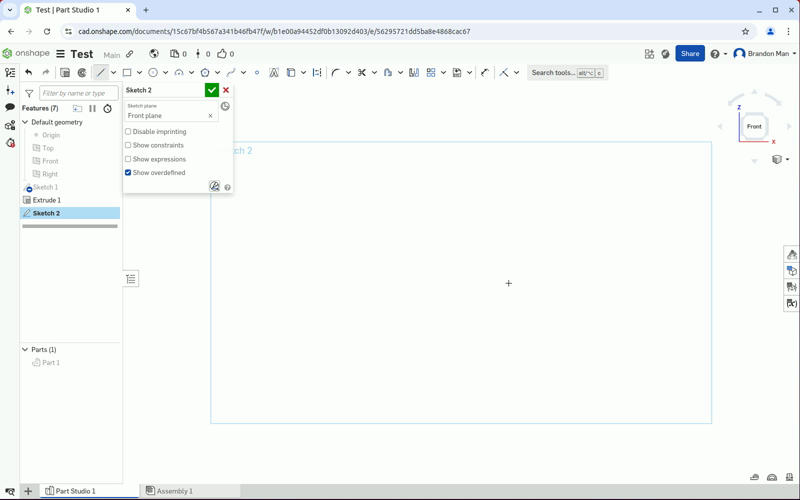
key_up(shift)
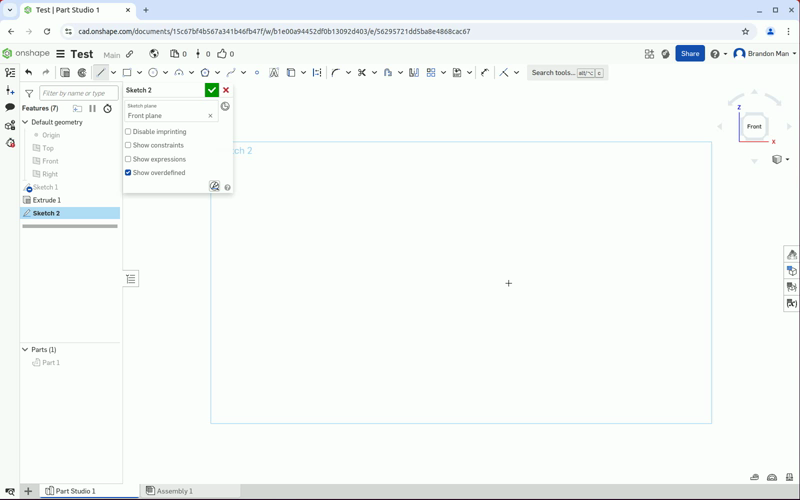
key_down(shift)
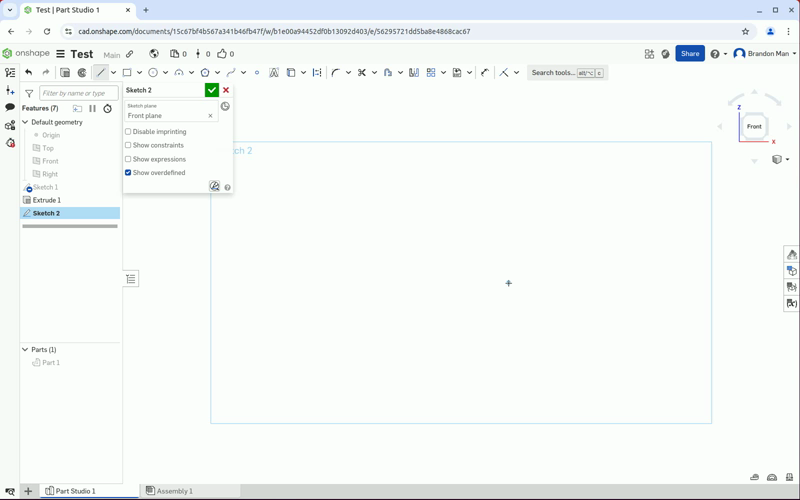
mouse_move(538, 282)
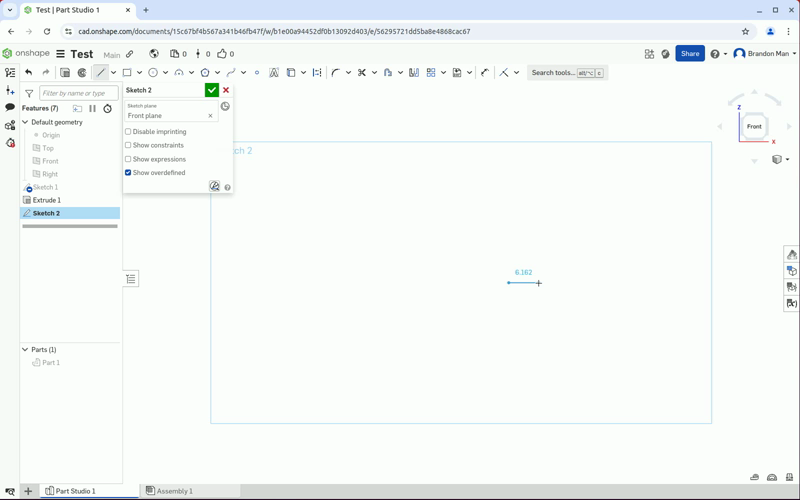
mouse_move(539, 282)
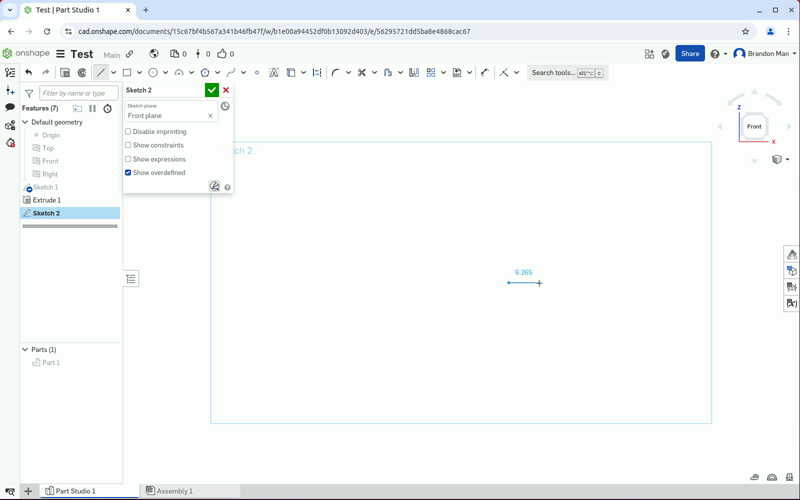
click(539, 282)
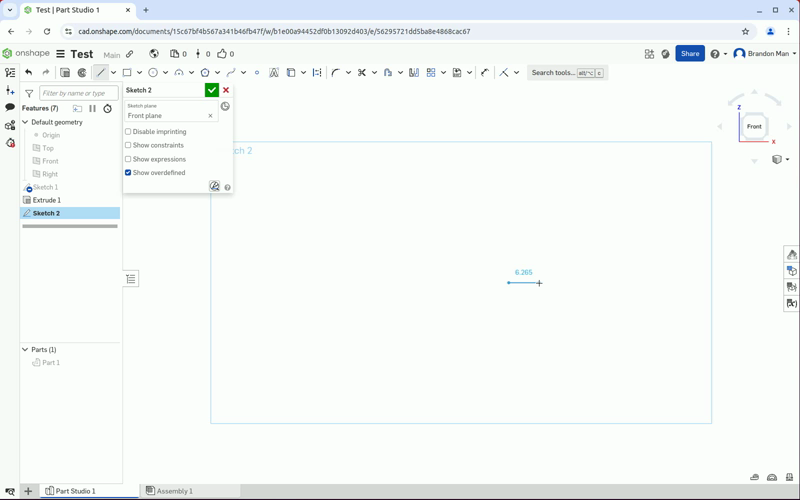
key_up(shift)
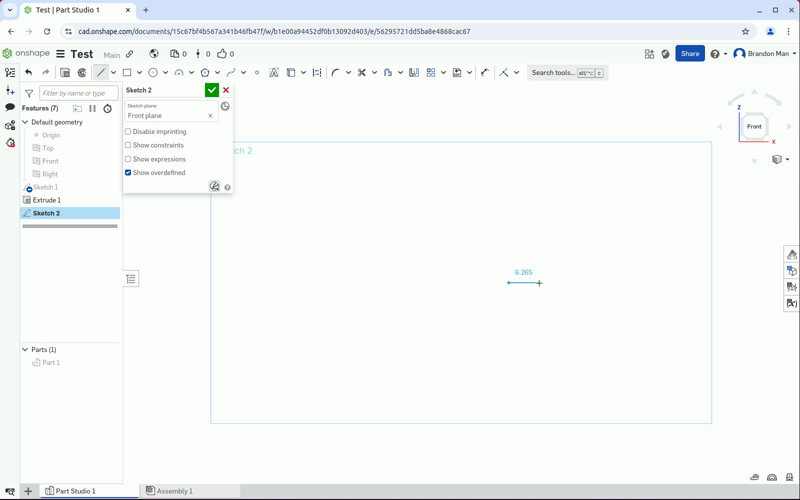
key_down(shift)
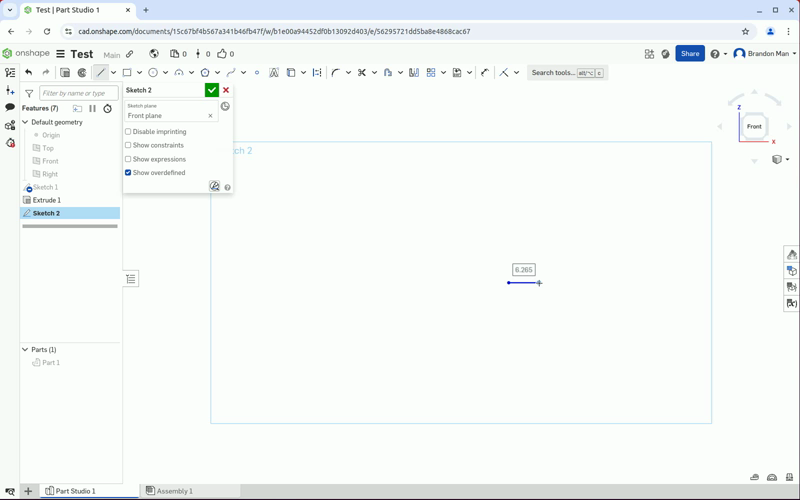
mouse_move(539, 200)
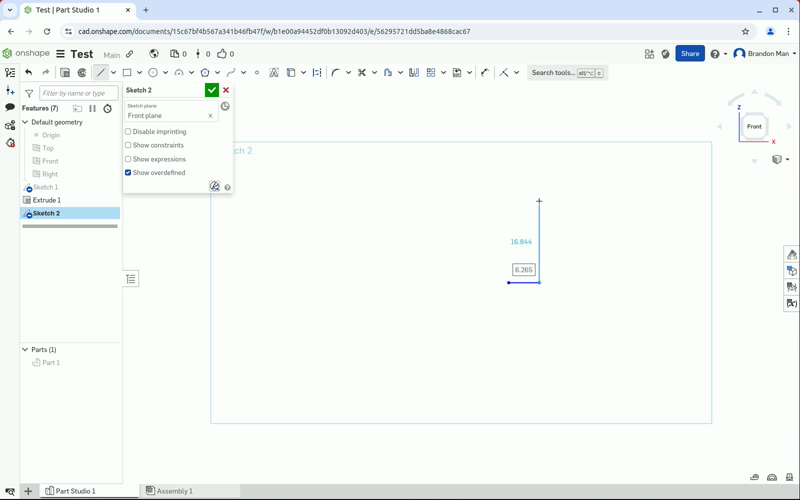
click(539, 200)
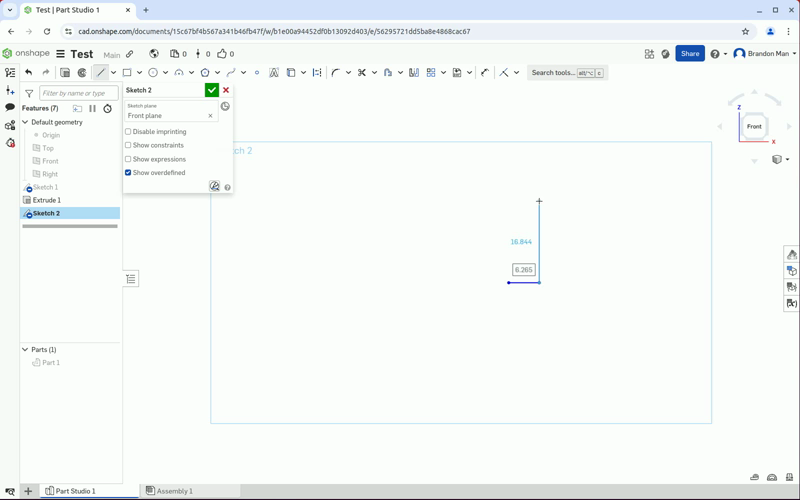
key_up(shift)
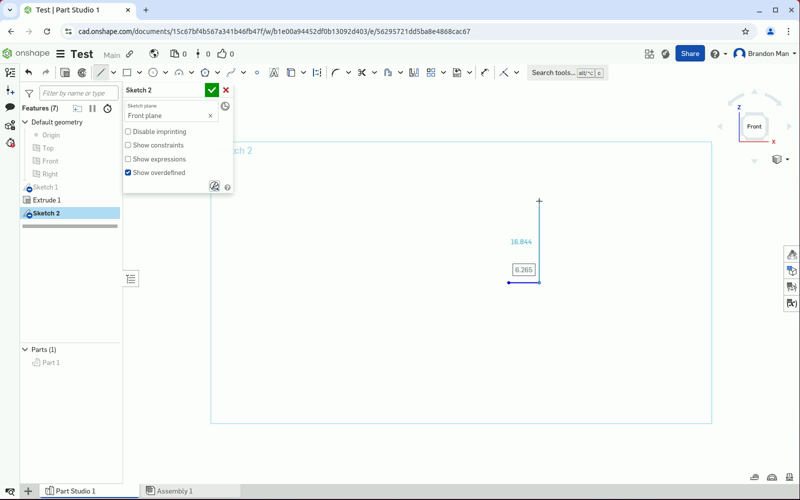
key_down(shift)
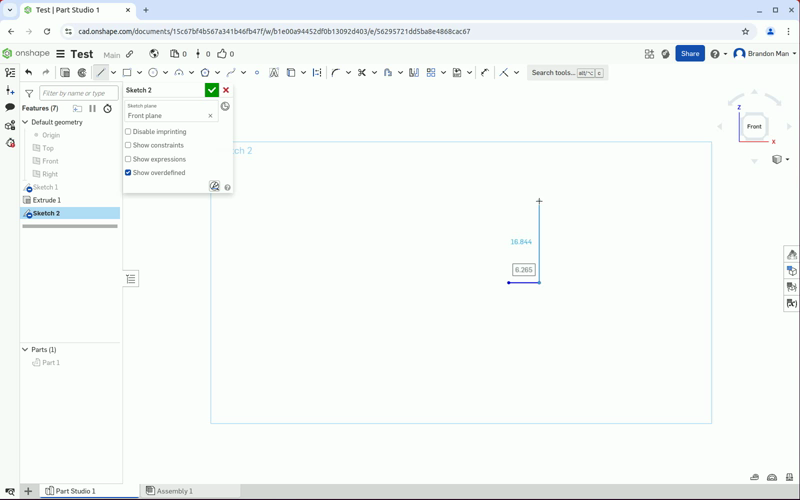
mouse_move(569, 200)
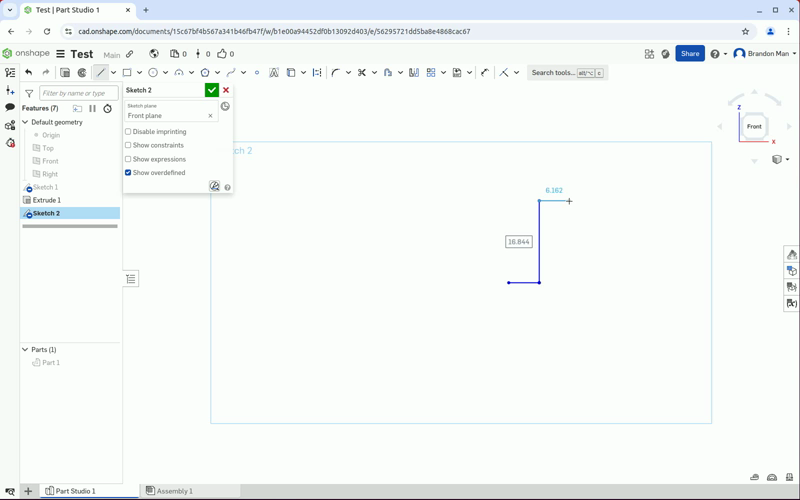
mouse_move(508, 200)
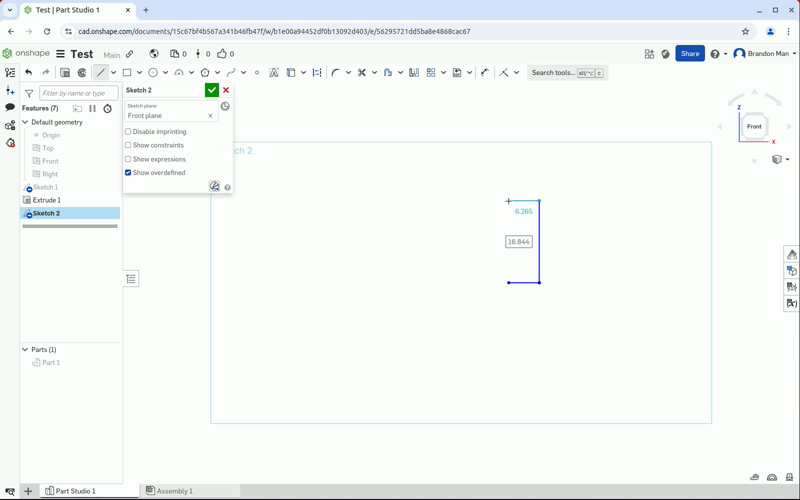
click(508, 200)
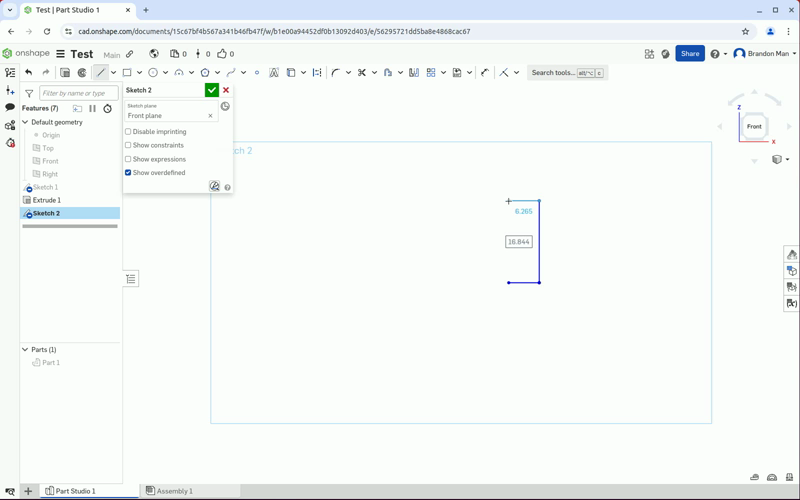
key_up(shift)
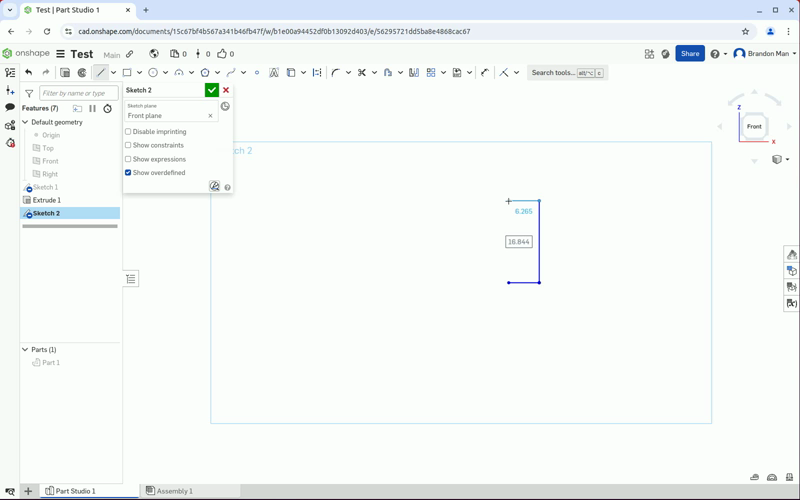
key_down(shift)
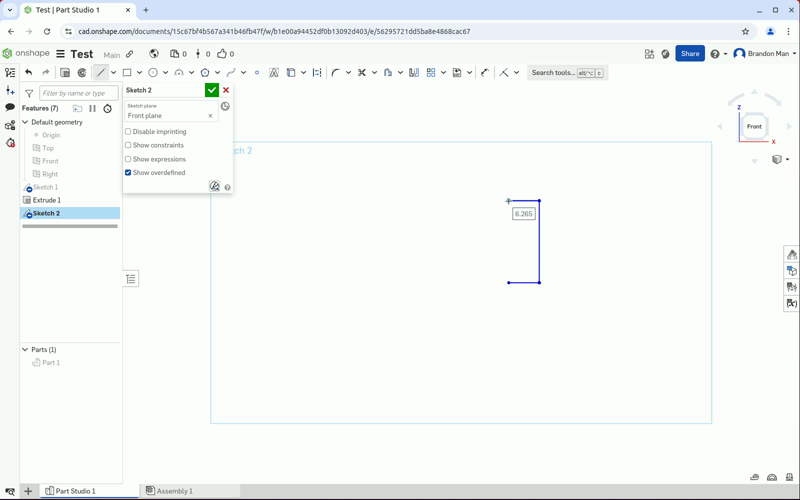
mouse_move(508, 282)
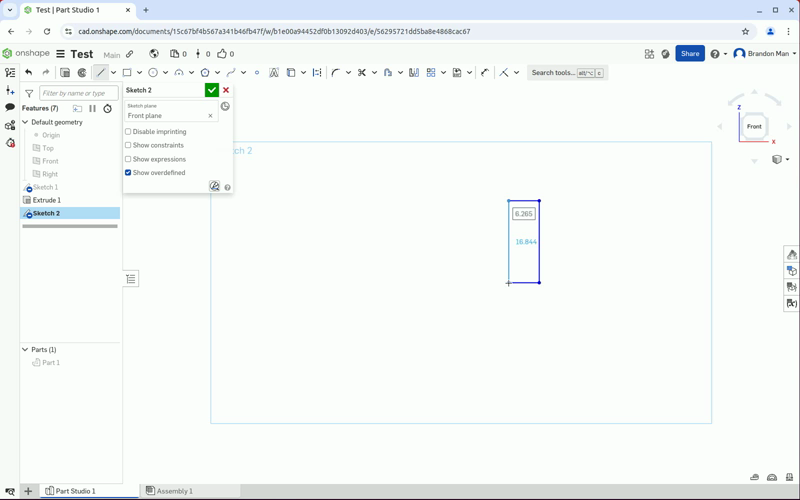
key_up(shift)
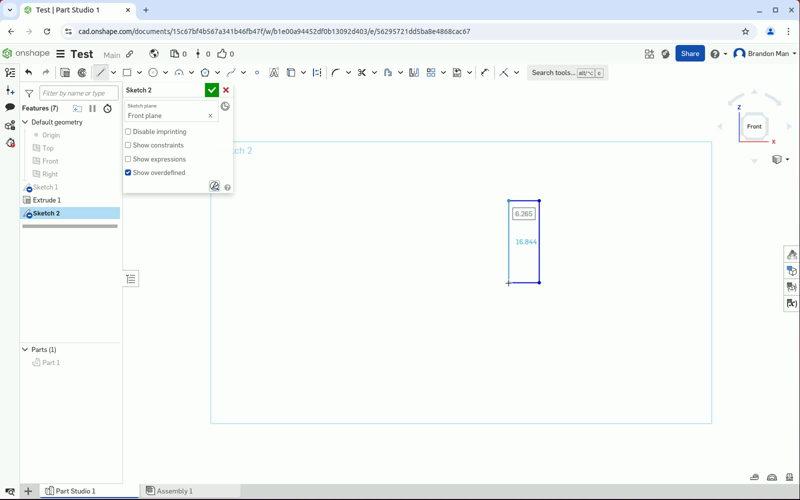
click(508, 282)
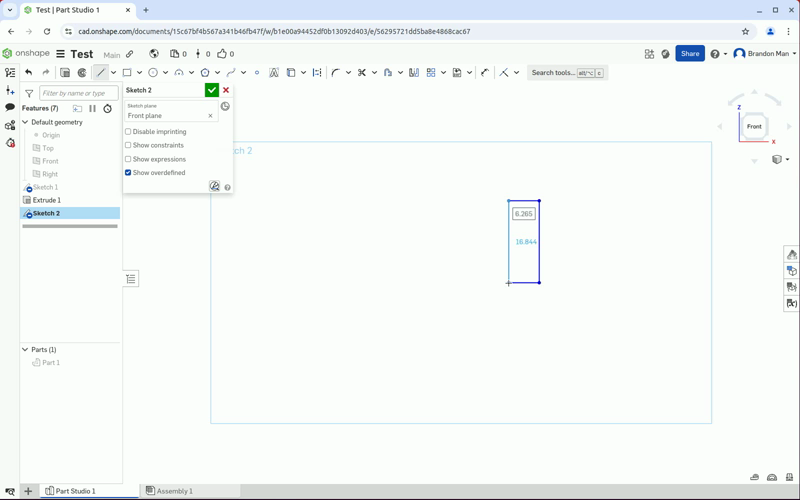
key(esc)
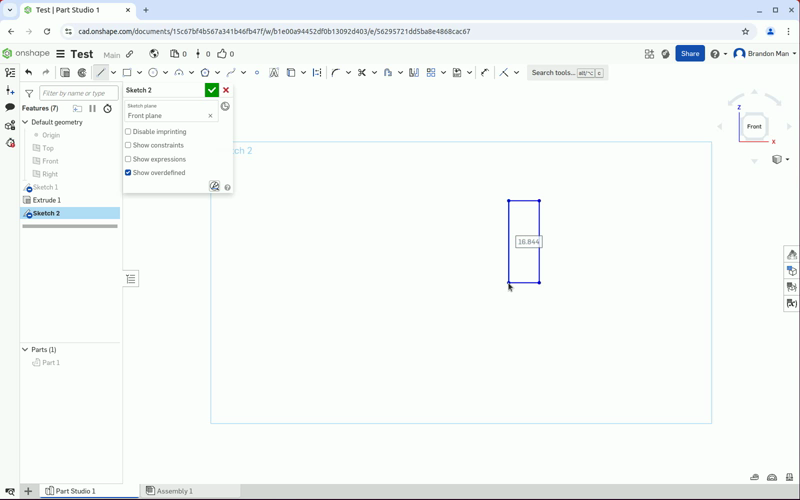
mouse_move(514, 259)
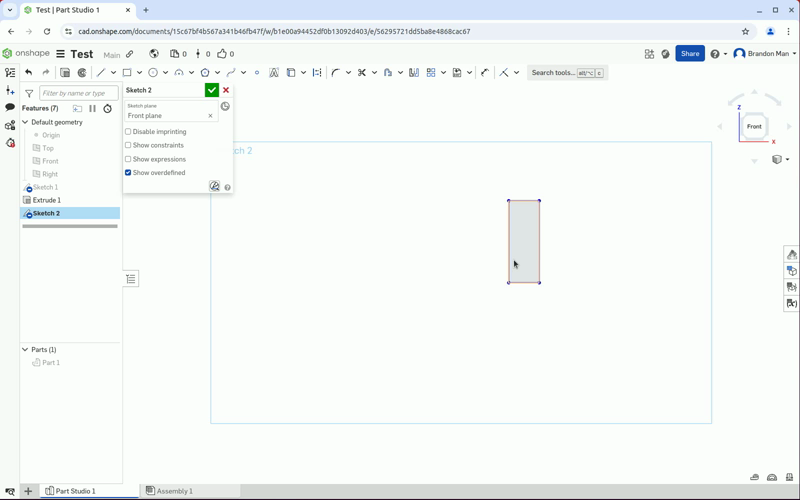
click(514, 259)
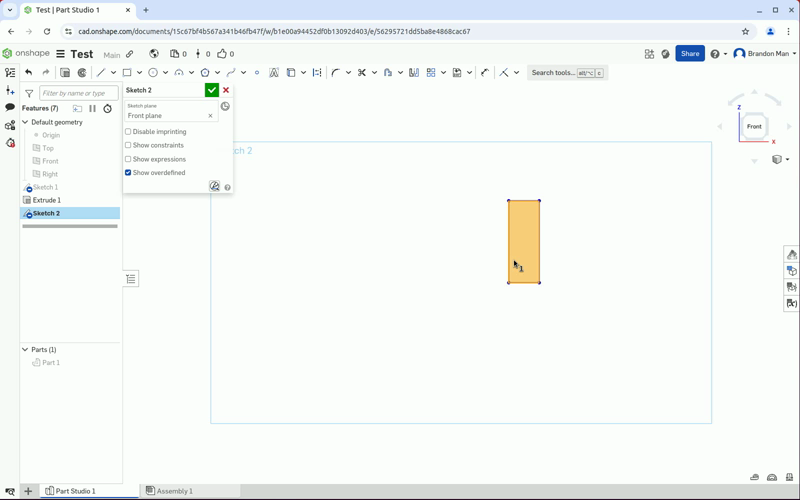
mouse_move(73, 352)
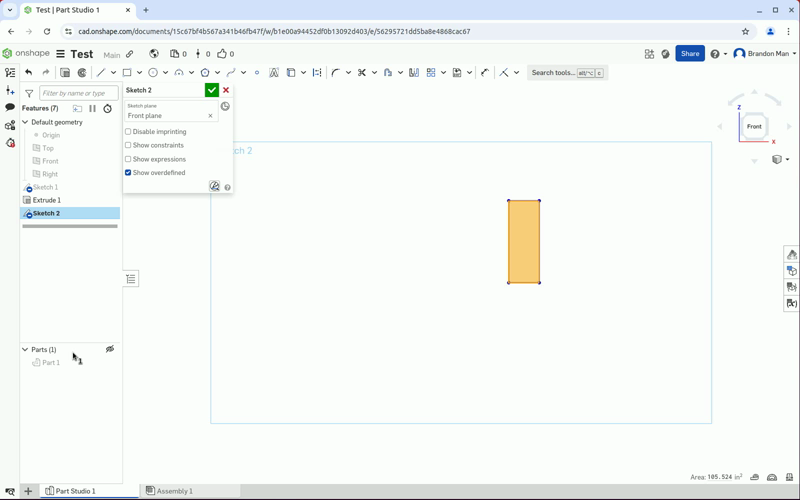
key(shift+y)
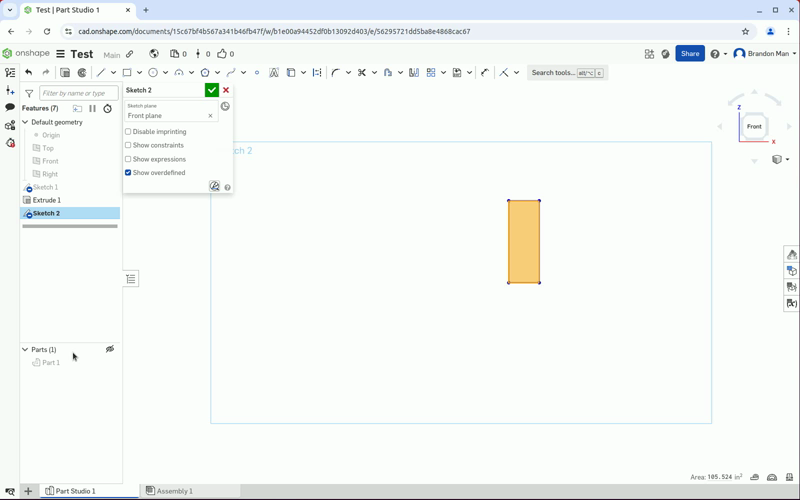
key(shift+e)
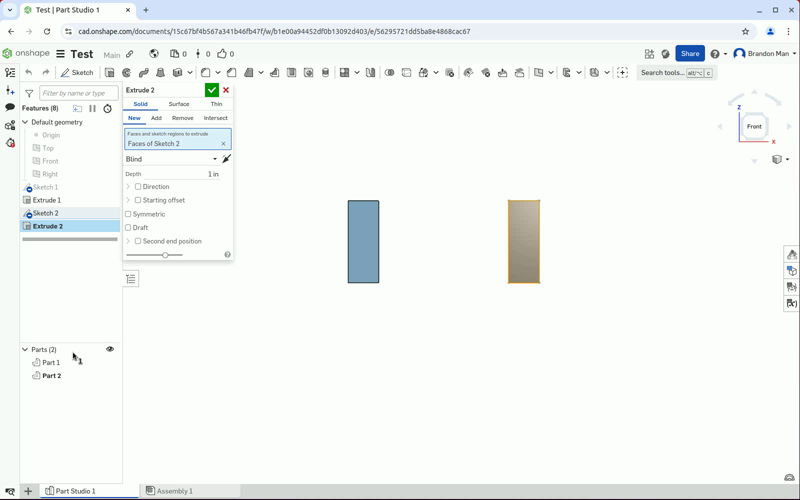
mouse_move(143, 106)
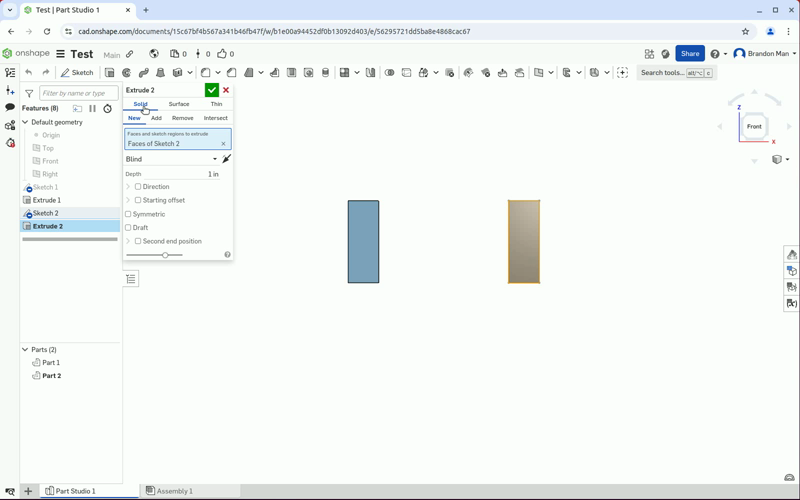
click(143, 106)
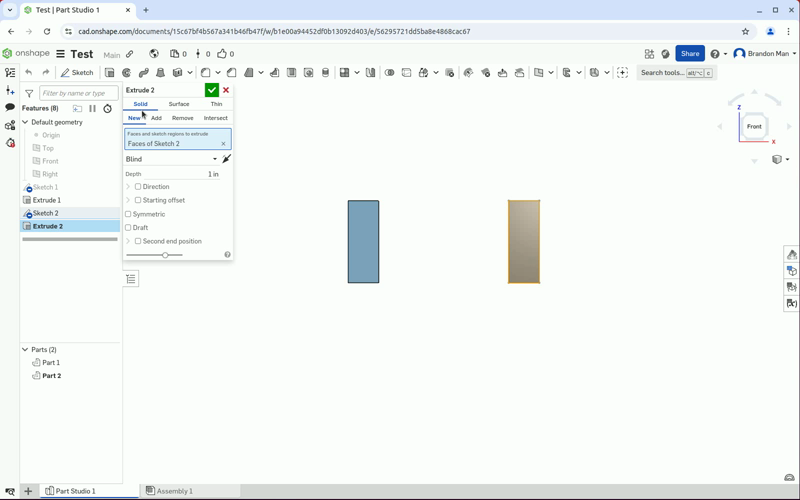
mouse_move(137, 120)
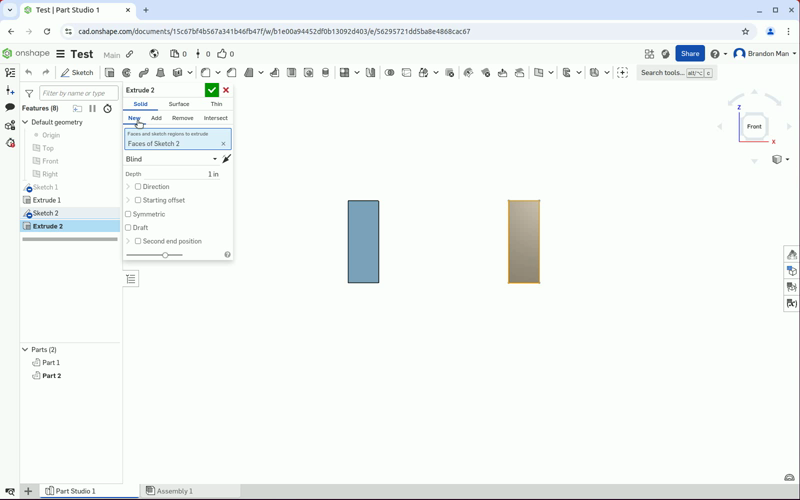
click(137, 120)
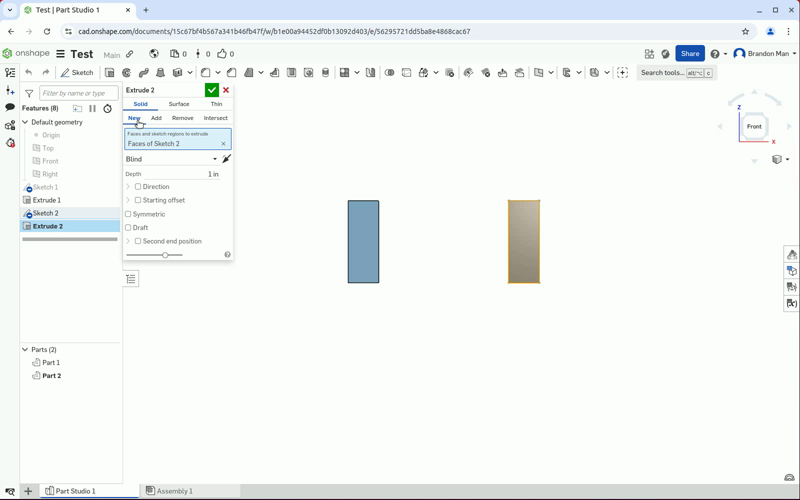
key(tab, 4)
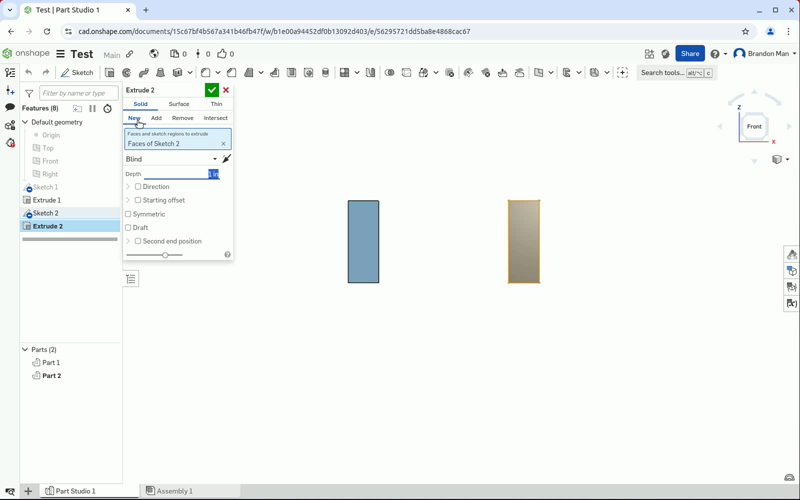
text(16.85)
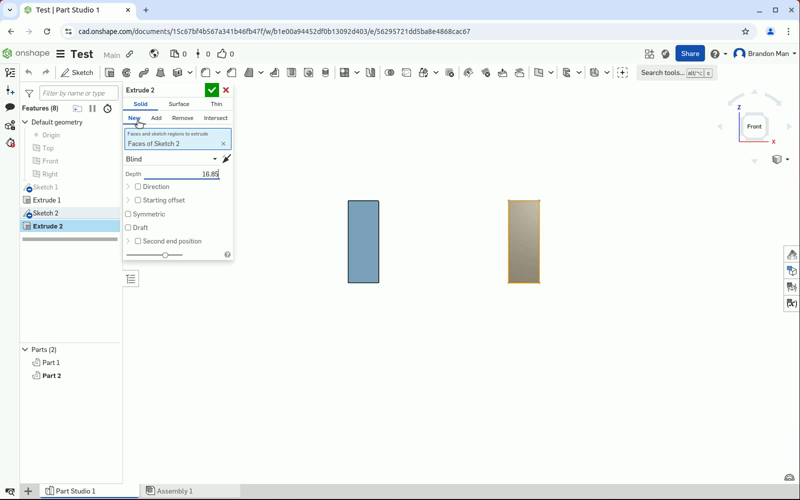
key(enter)
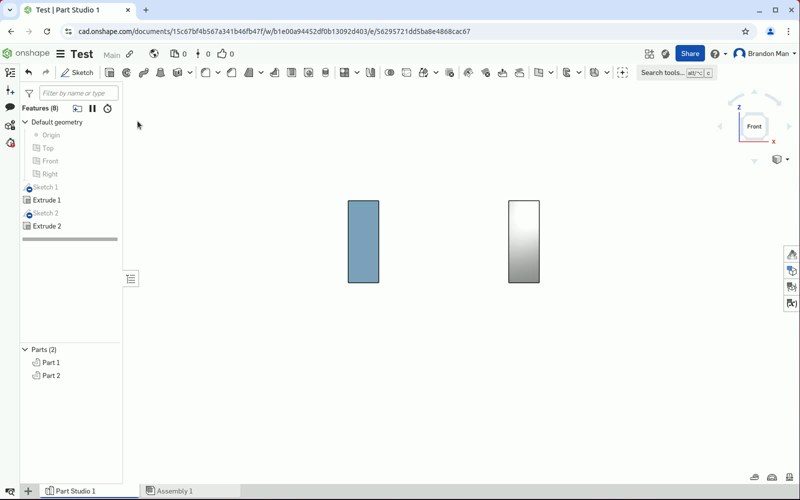
key(shift+h)
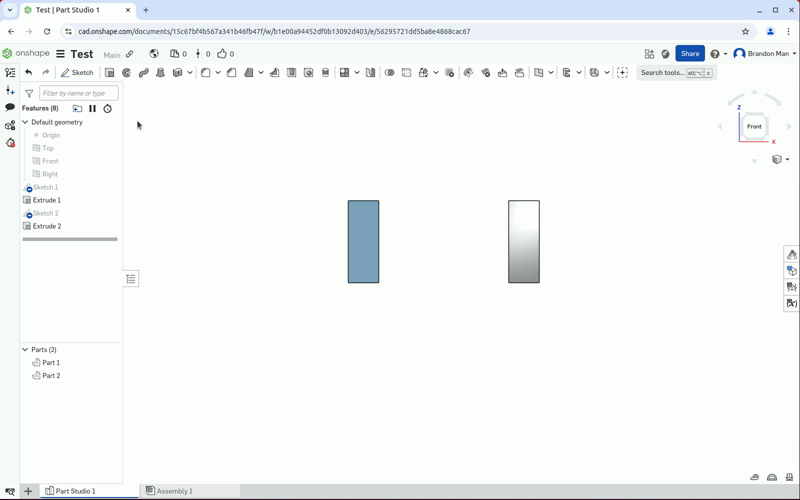
key(shift+h)
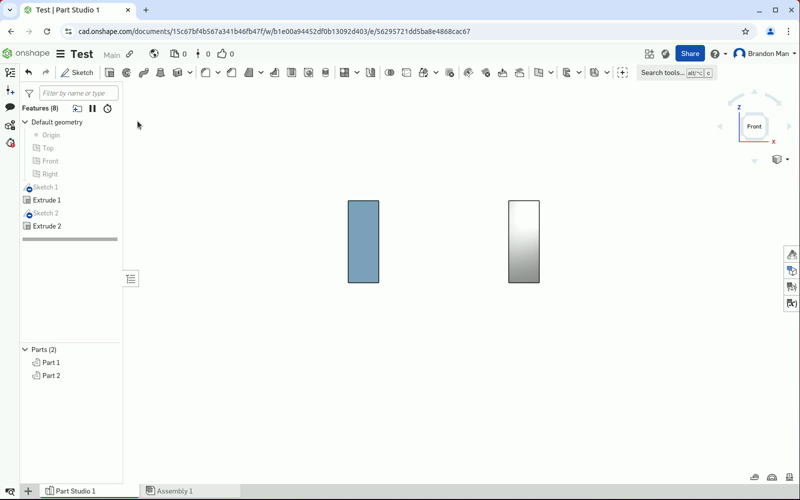
mouse_move(73, 189)
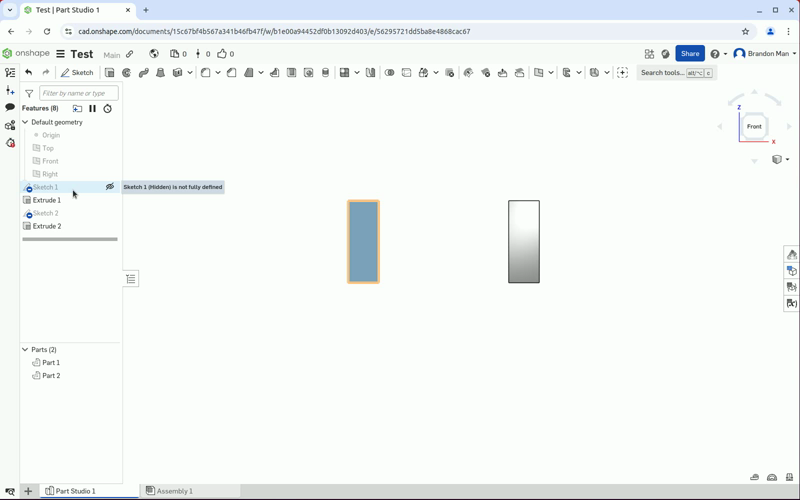
click(73, 189)
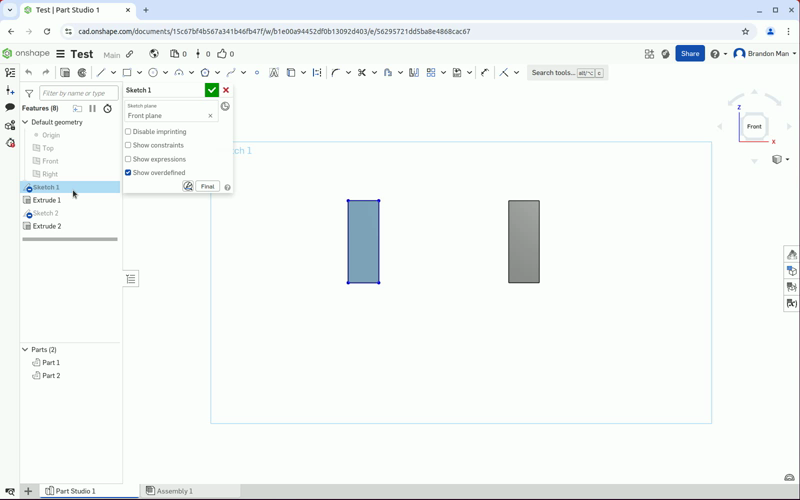
mouse_move(229, 92)
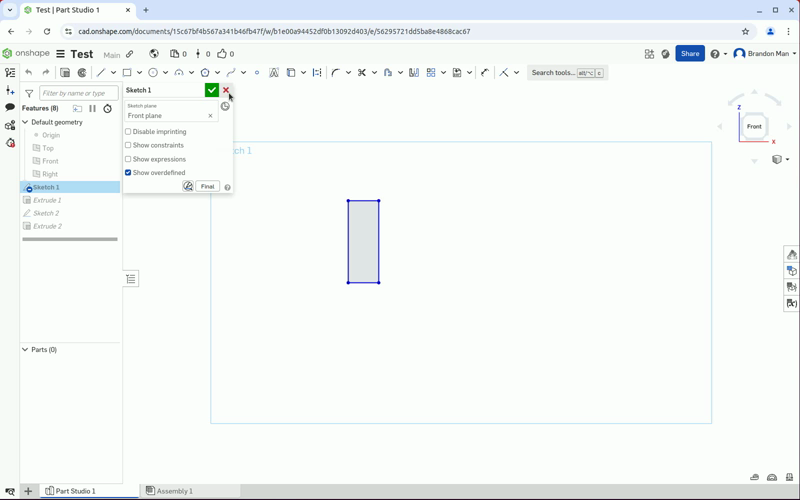
click(229, 92)
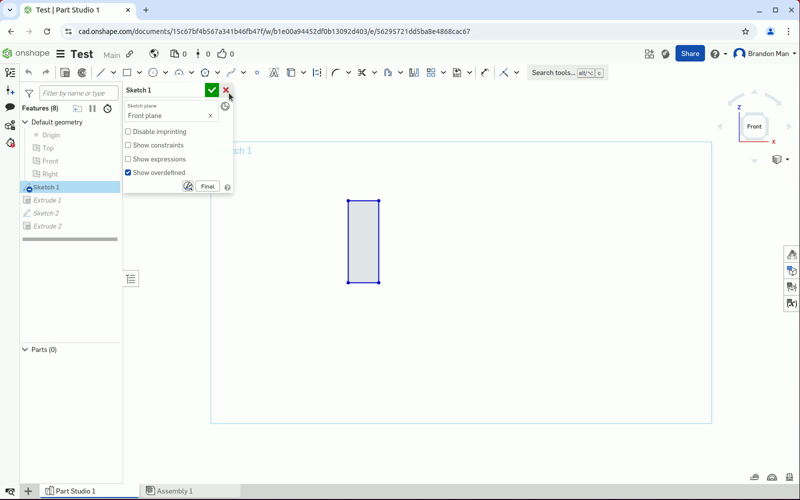
key(shift+s)
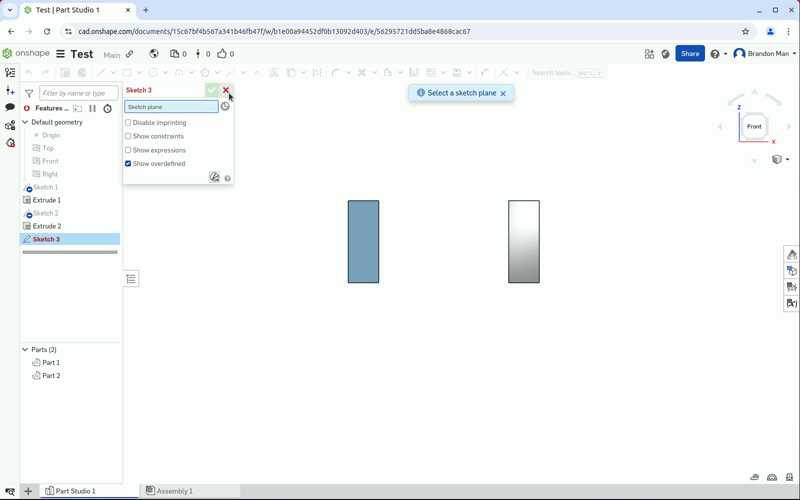
mouse_move(73, 163)
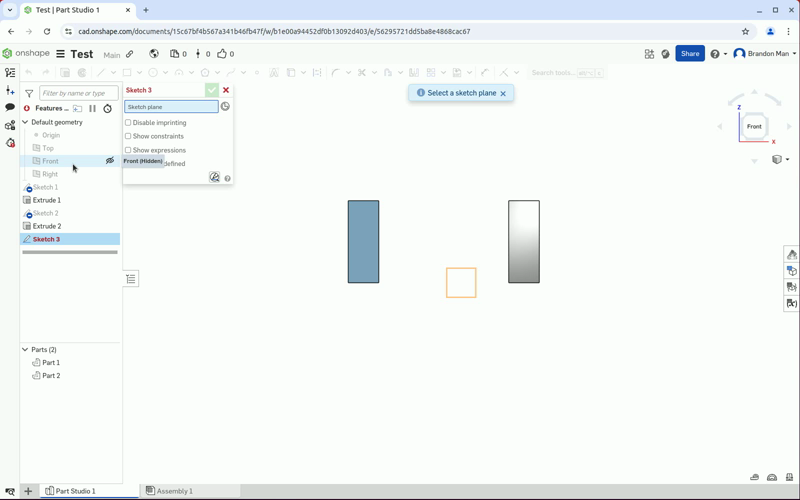
click(73, 163)
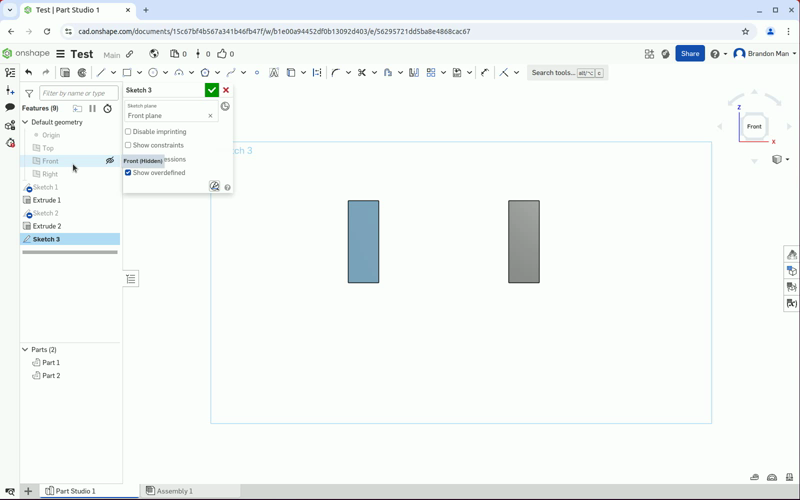
mouse_move(73, 352)
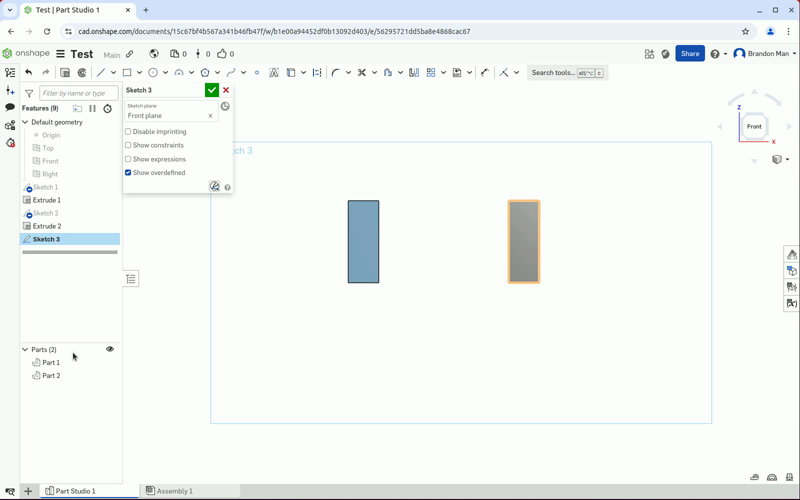
key(y)
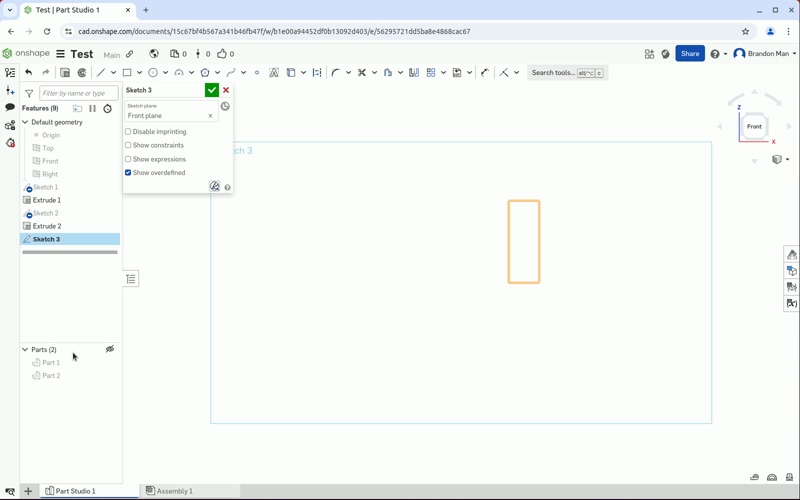
key(l)
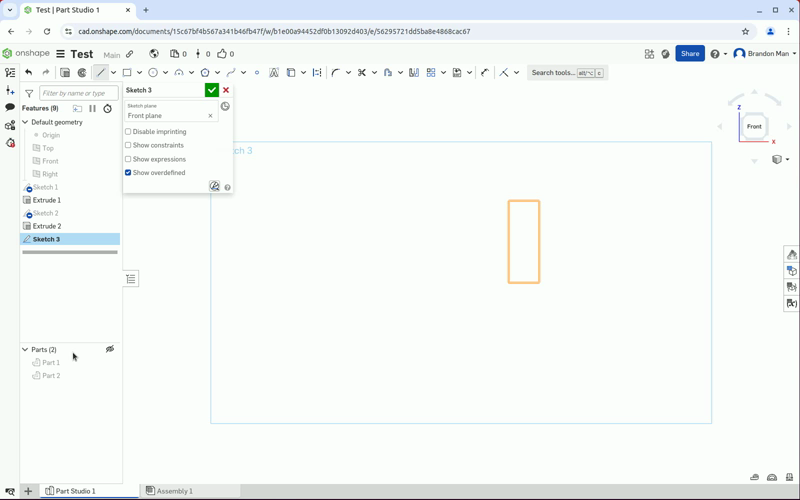
key_down(shift)
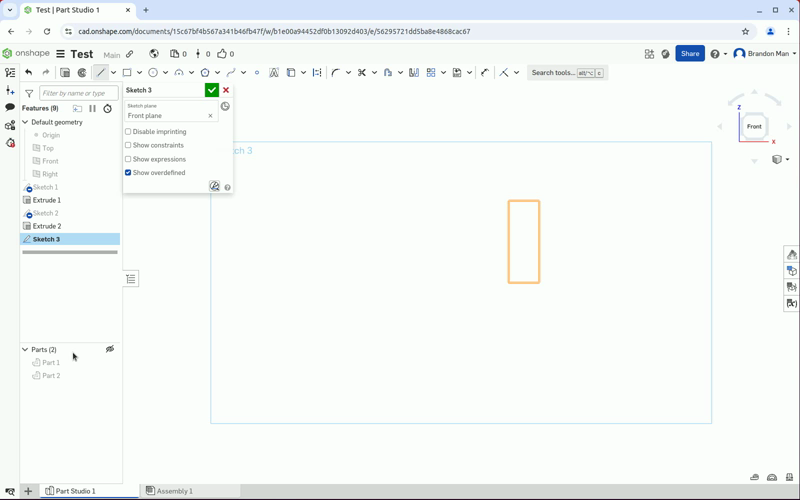
mouse_move(378, 282)
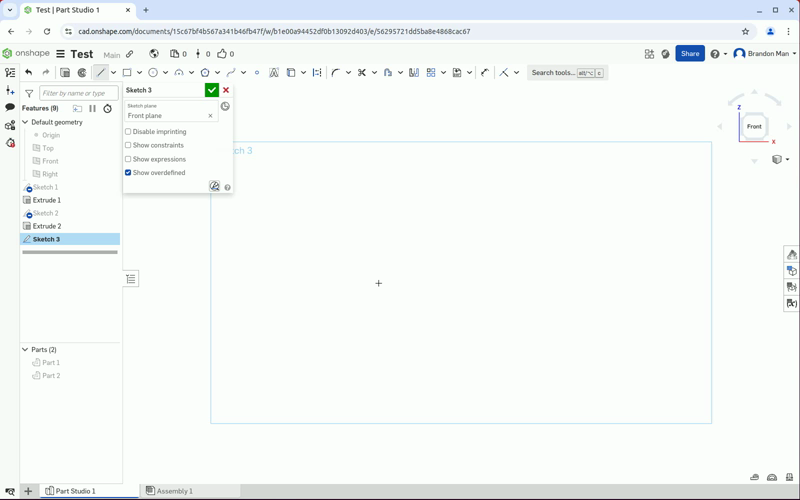
click(378, 282)
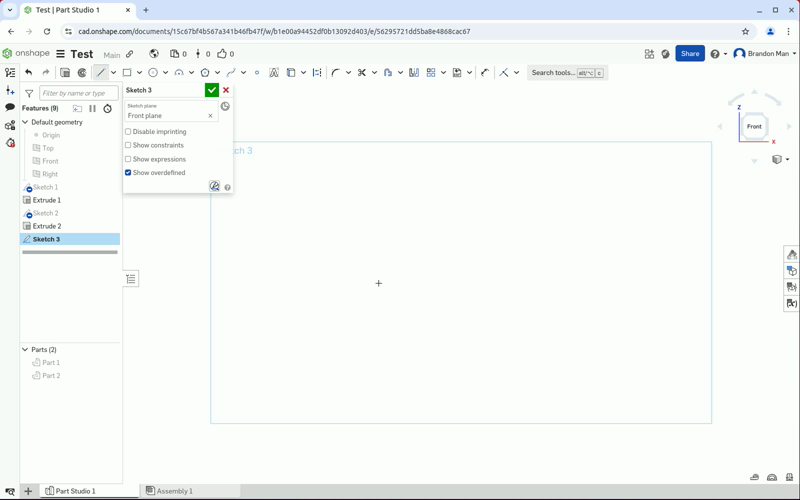
key_up(shift)
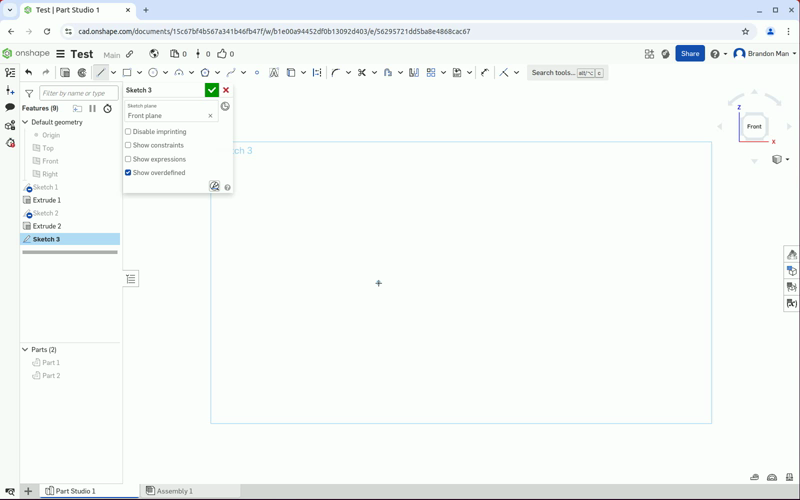
key_down(shift)
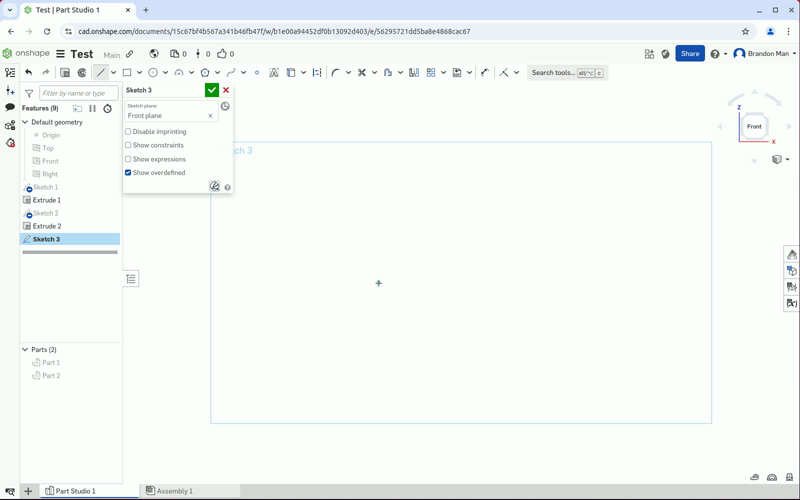
mouse_move(508, 282)
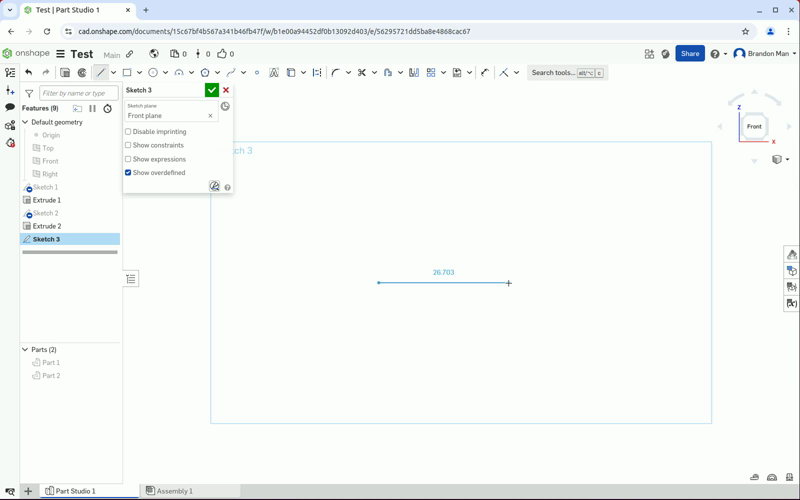
click(508, 282)
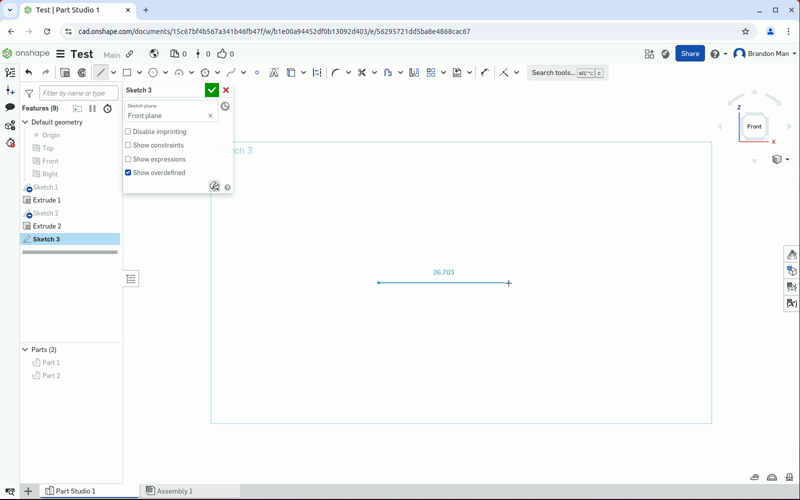
key_up(shift)
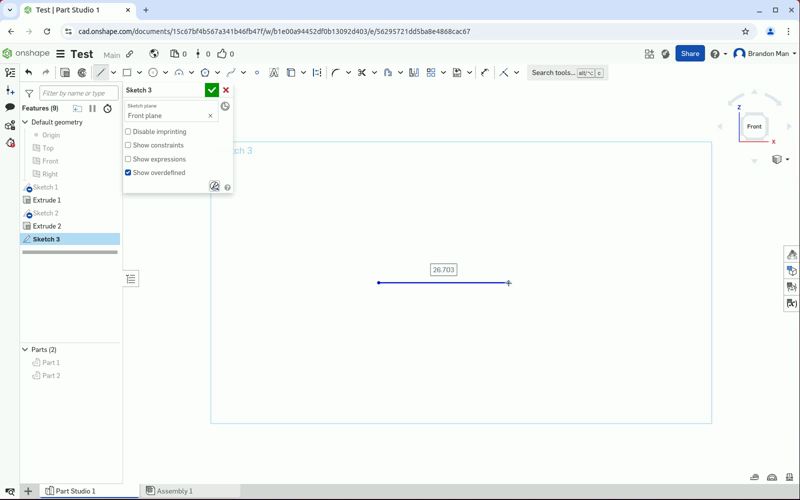
key_down(shift)
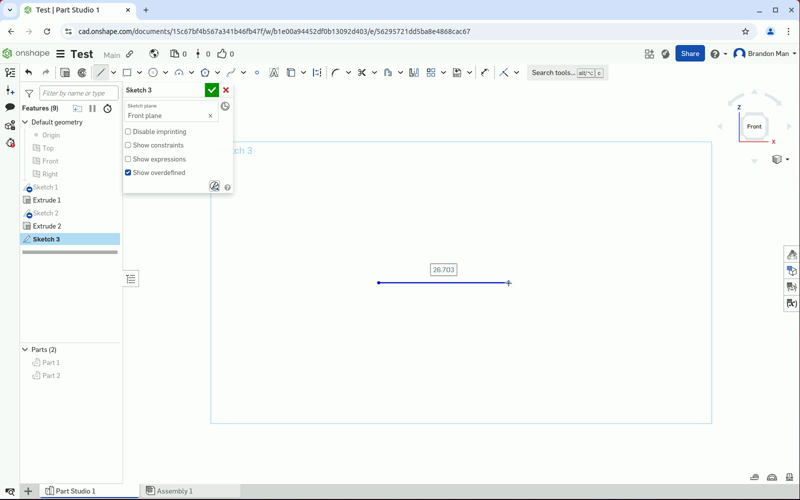
mouse_move(508, 201)
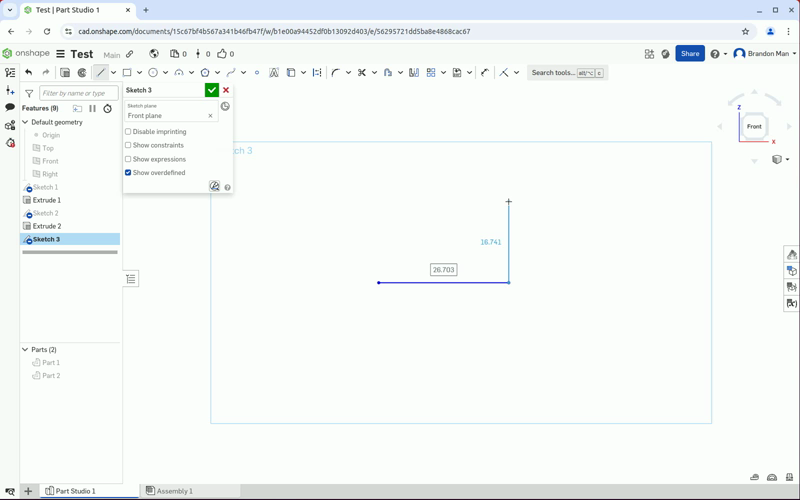
click(508, 201)
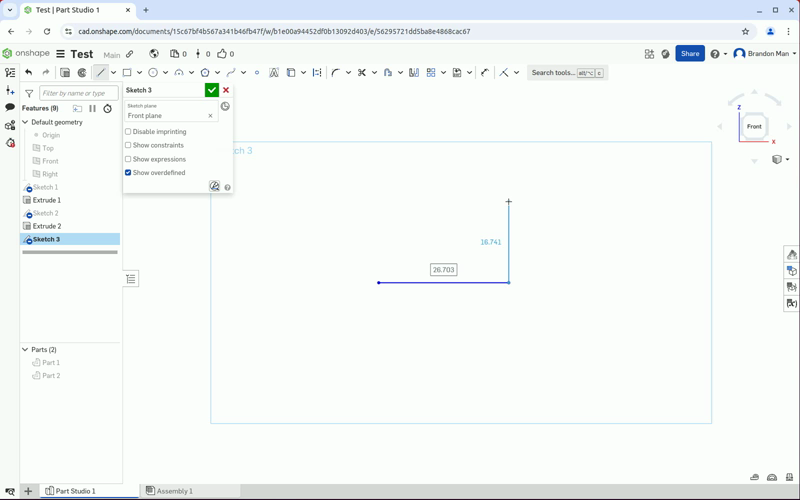
key_up(shift)
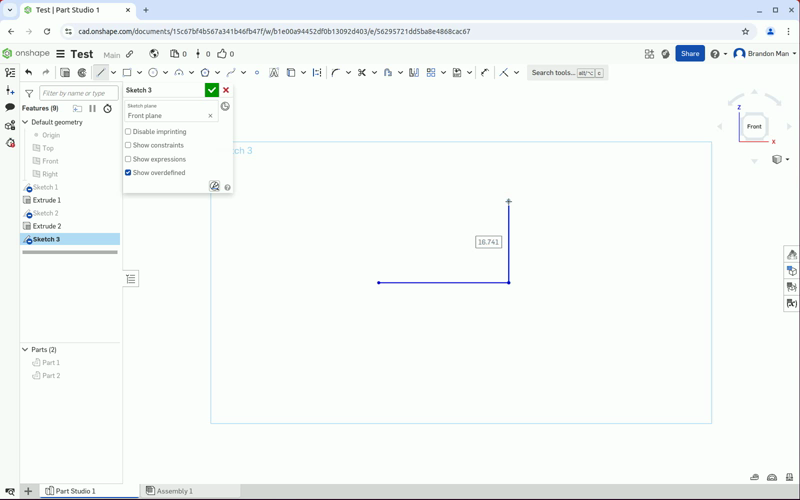
key_down(shift)
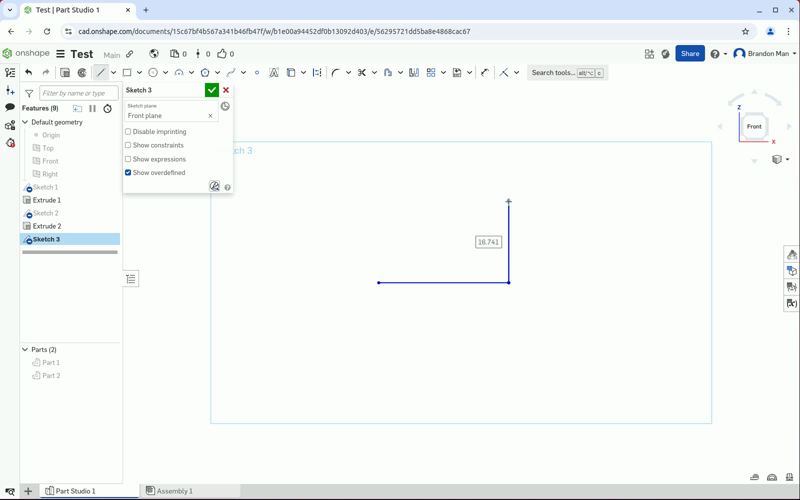
mouse_move(538, 201)
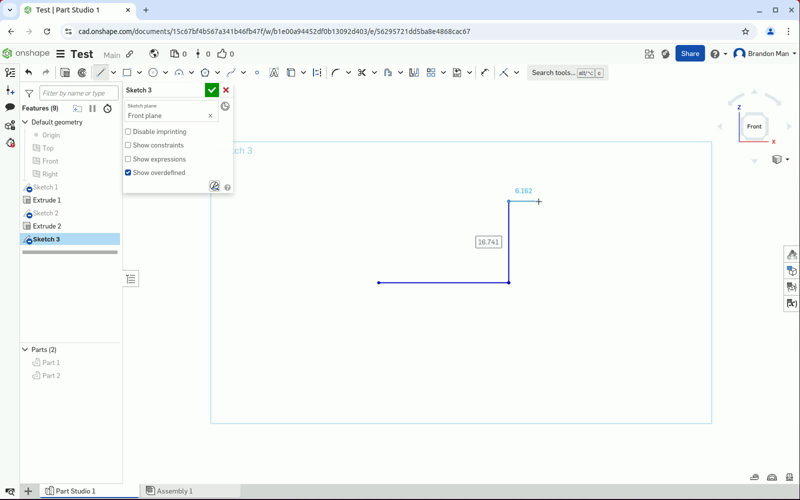
mouse_move(483, 201)
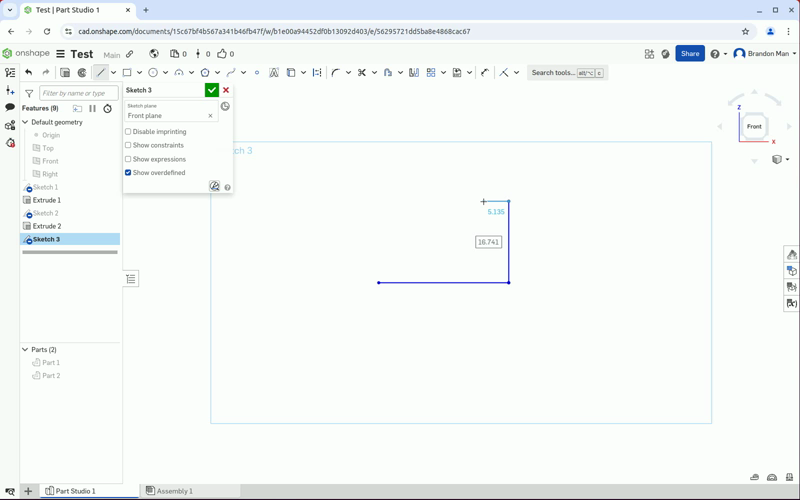
click(483, 201)
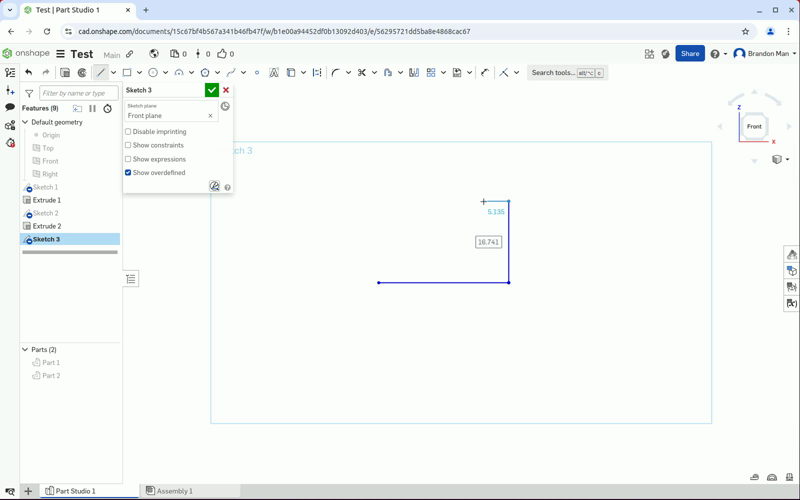
key_up(shift)
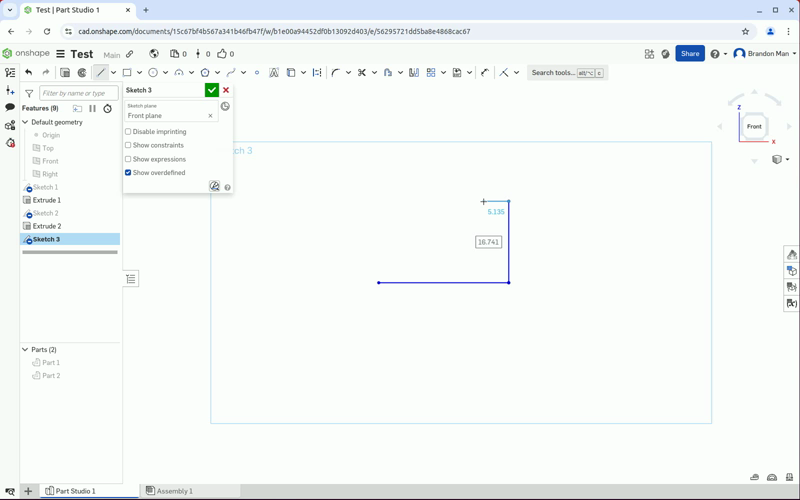
key_down(shift)
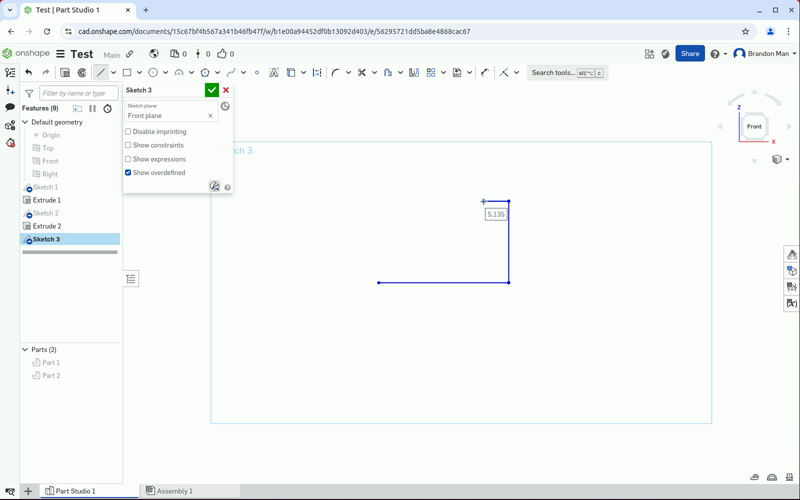
mouse_move(513, 201)
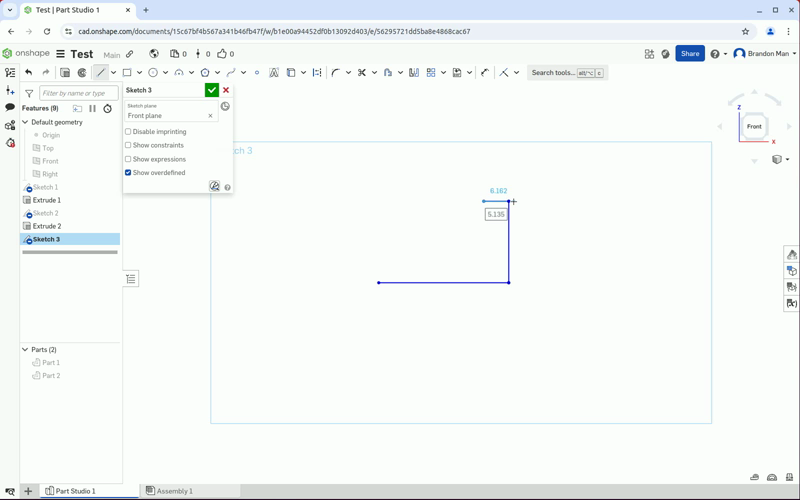
mouse_move(483, 255)
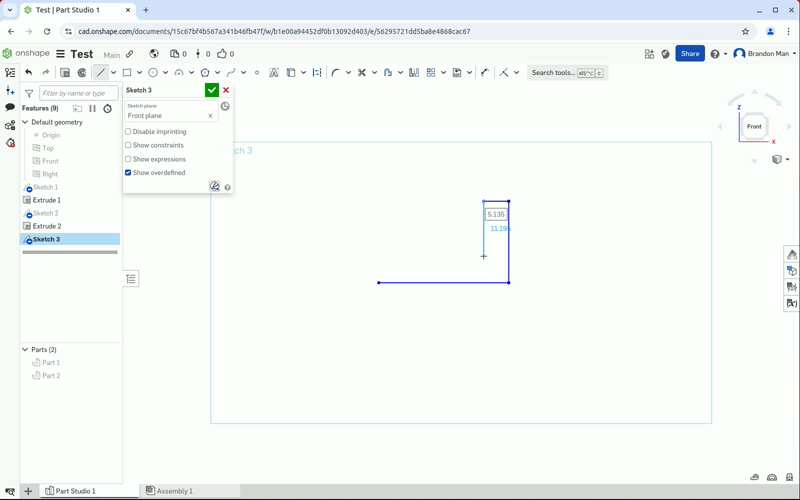
click(483, 255)
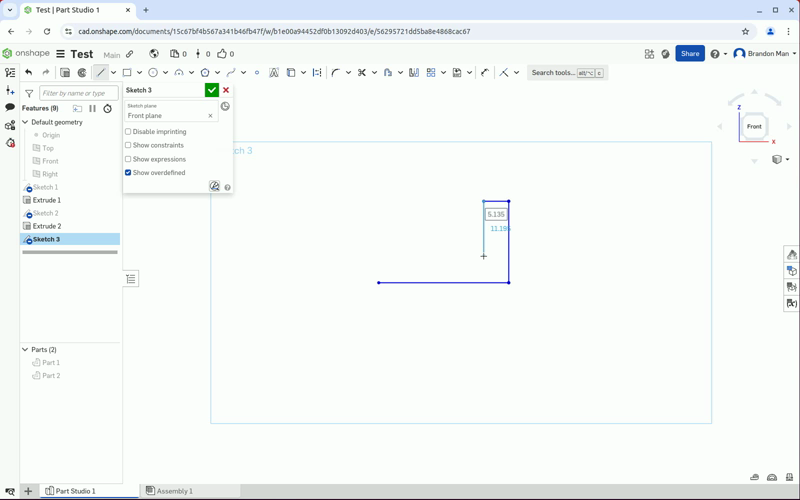
key_up(shift)
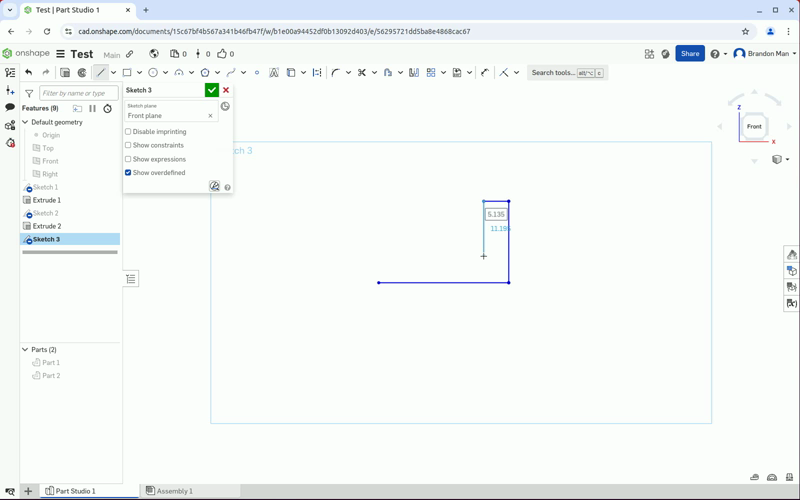
key_down(shift)
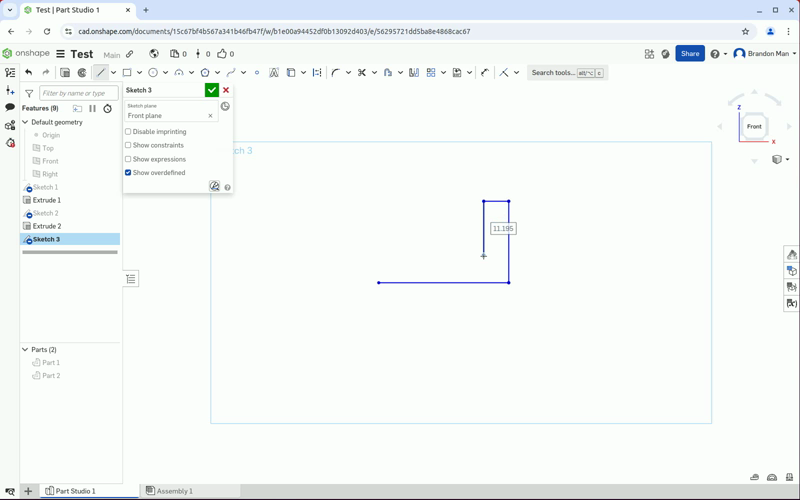
mouse_move(403, 255)
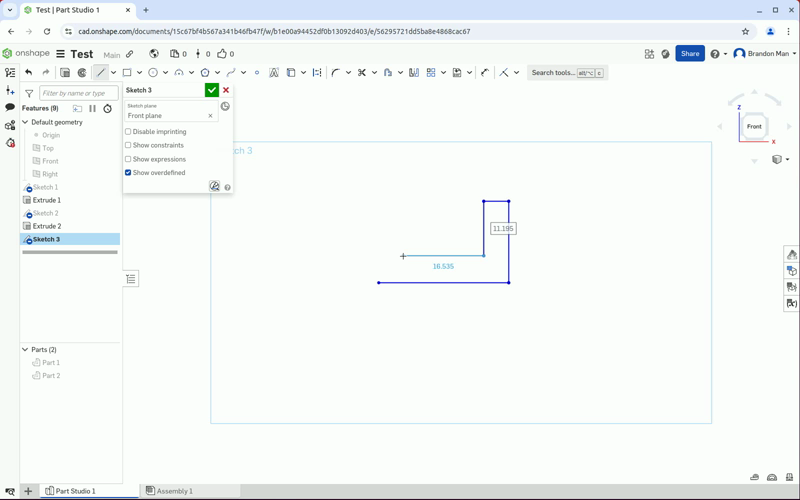
click(403, 255)
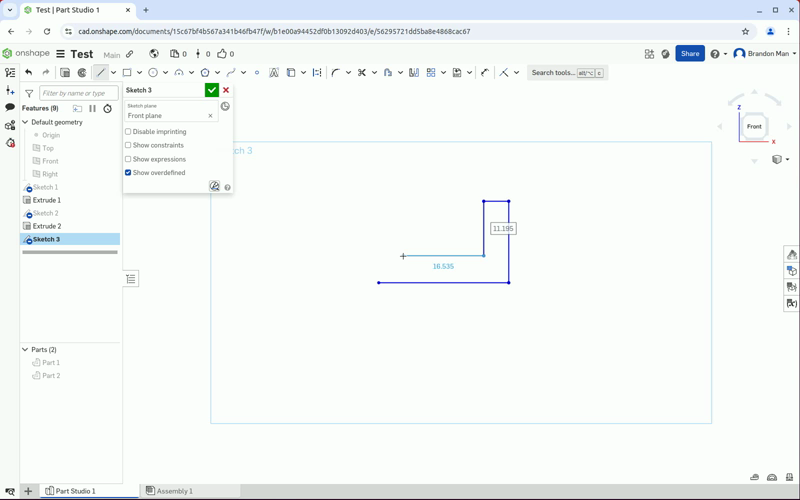
key_up(shift)
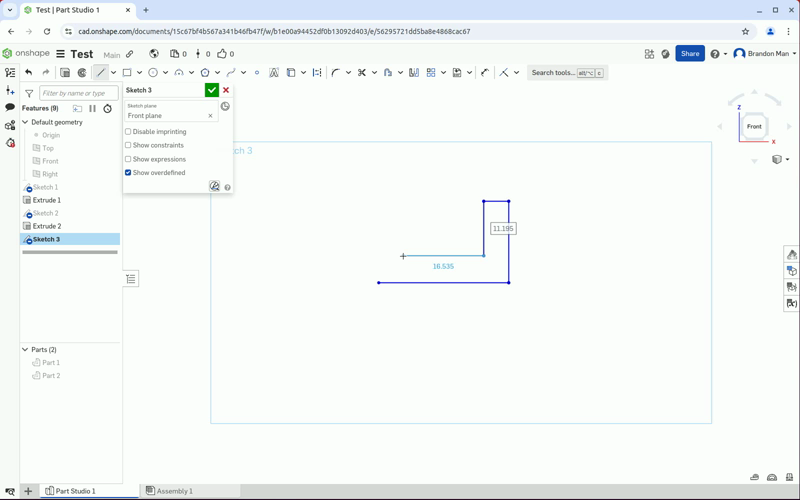
key_down(shift)
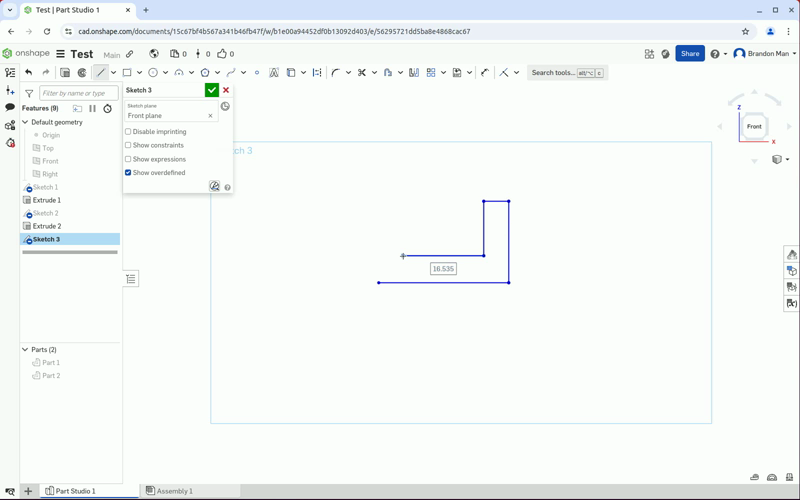
mouse_move(433, 255)
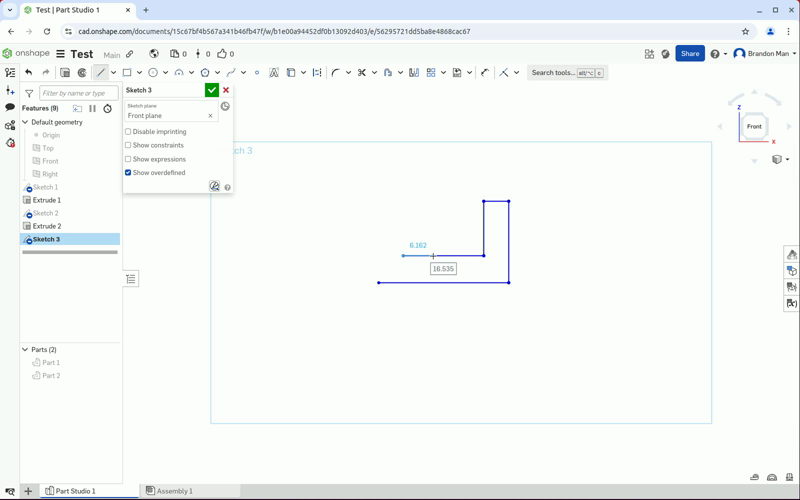
mouse_move(403, 201)
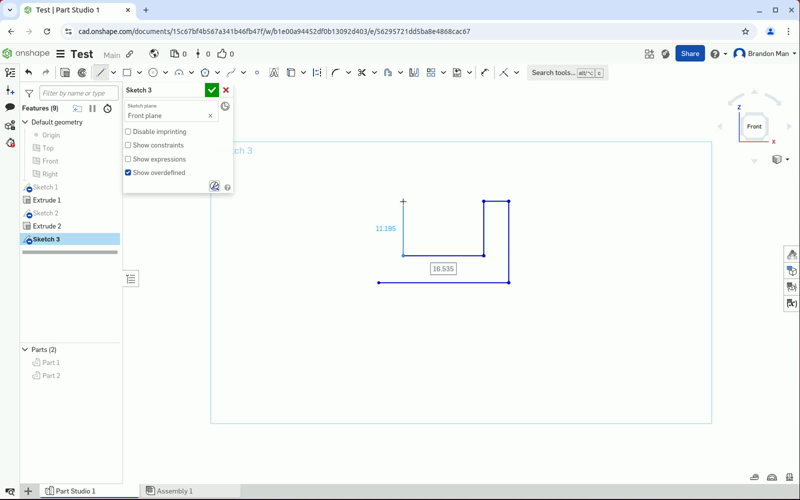
click(403, 201)
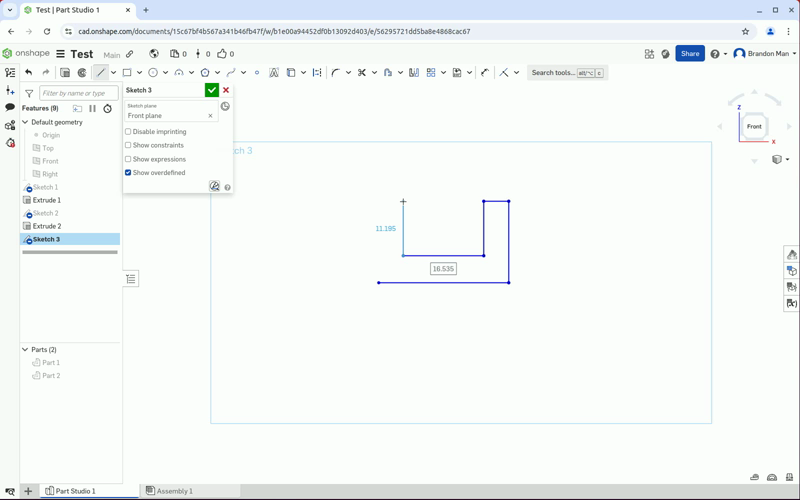
key_up(shift)
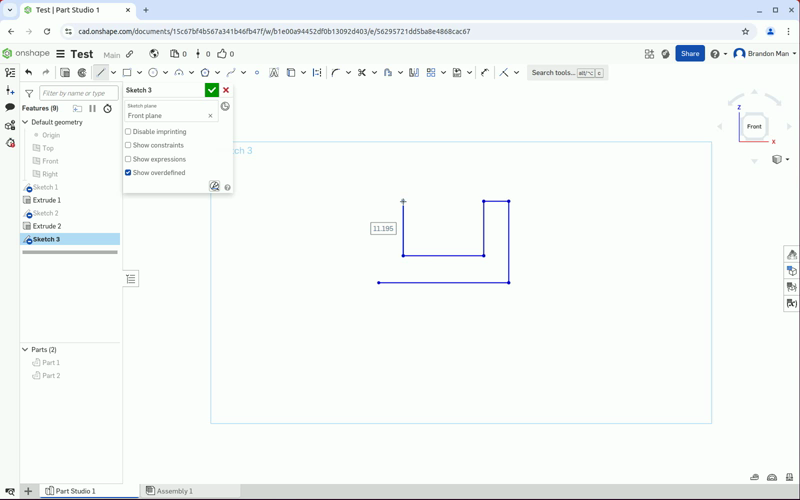
key_down(shift)
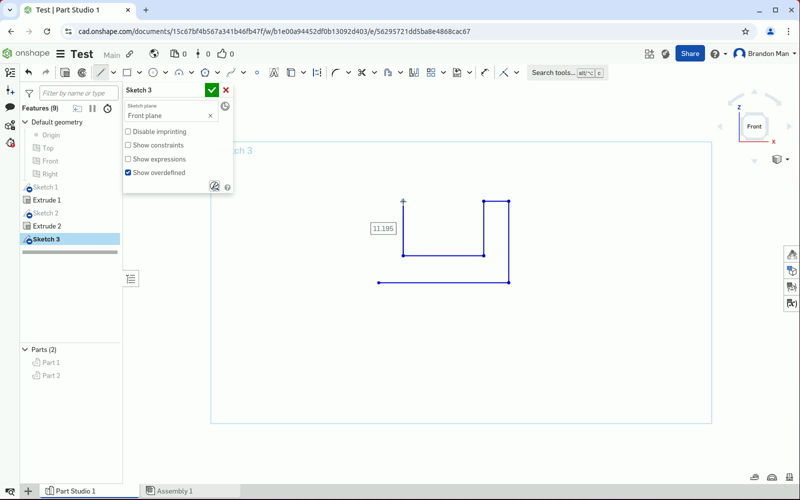
mouse_move(433, 201)
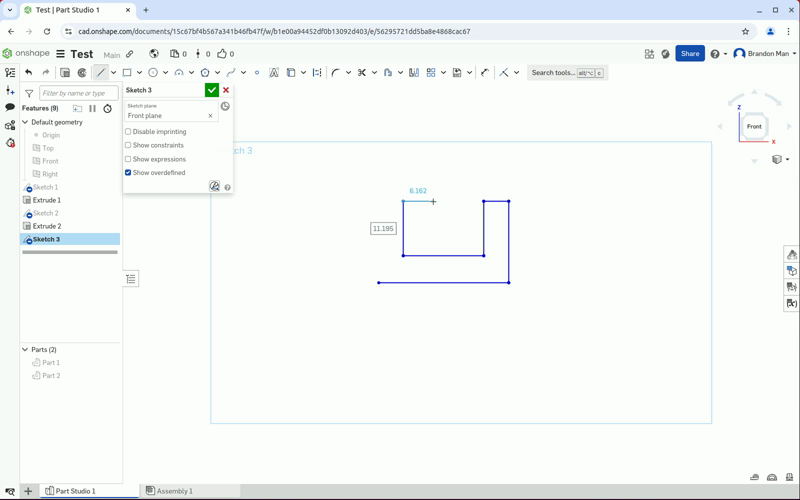
mouse_move(378, 201)
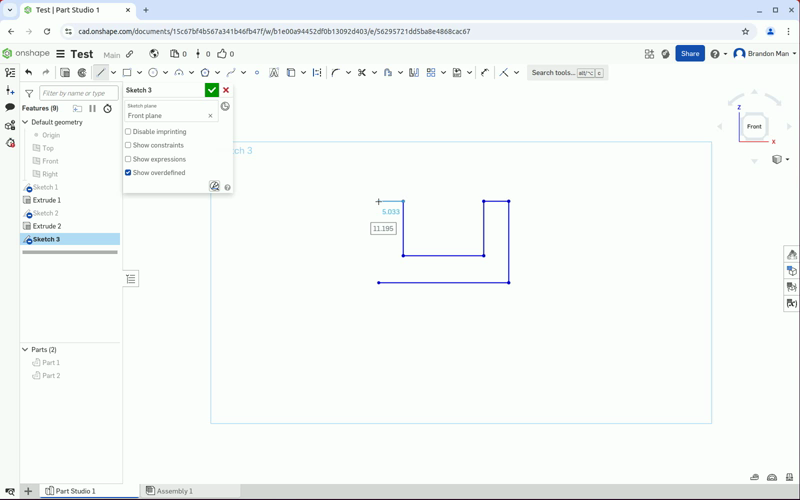
click(378, 201)
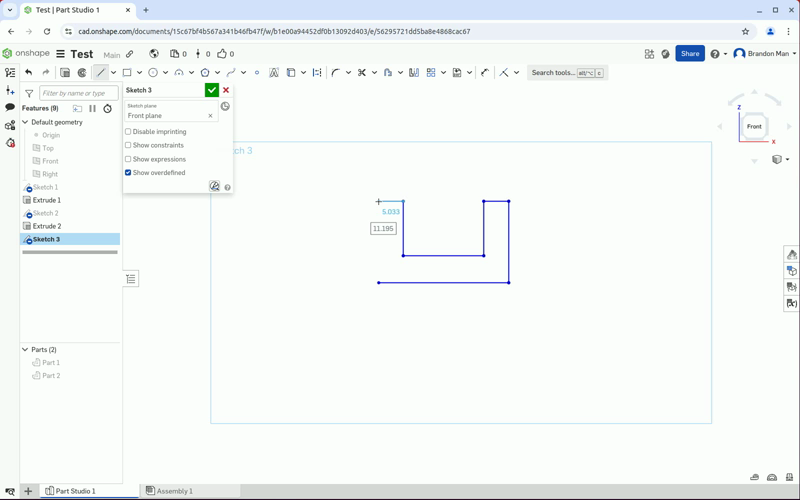
key_up(shift)
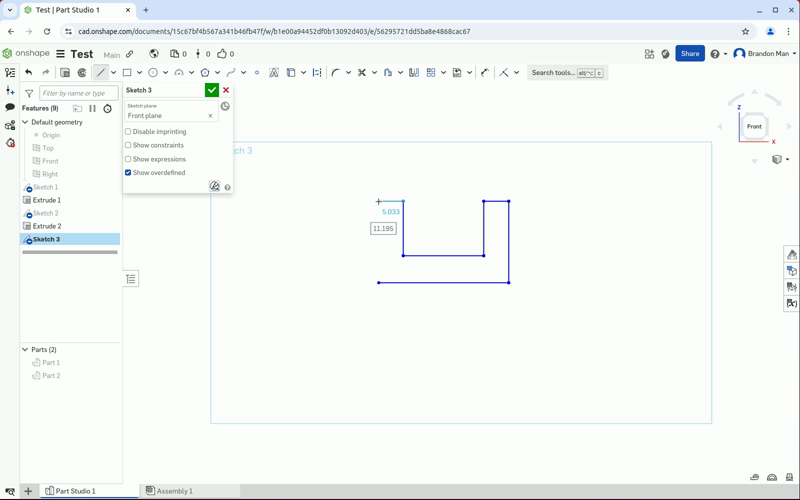
key_down(shift)
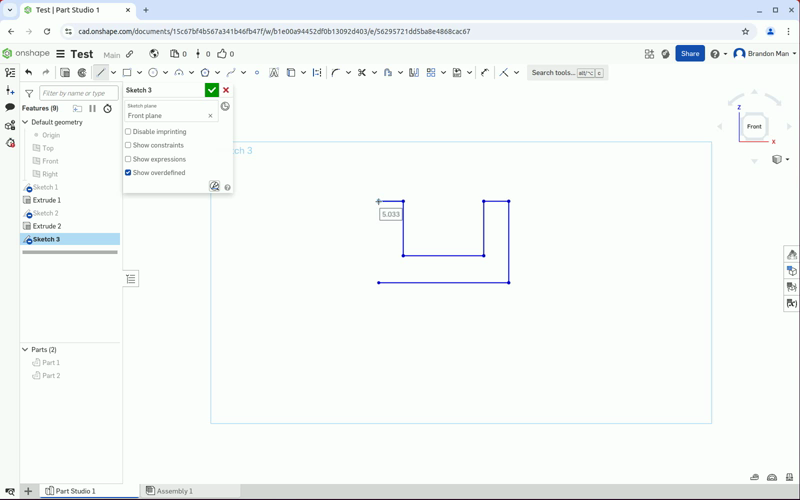
mouse_move(378, 282)
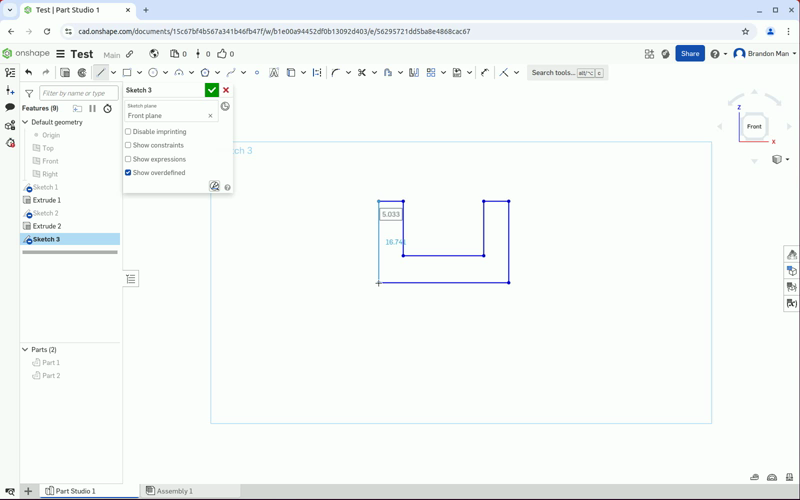
key_up(shift)
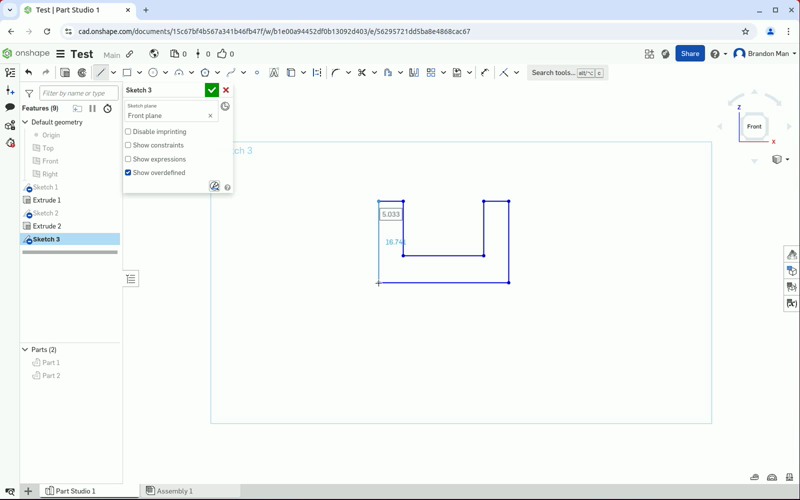
click(378, 282)
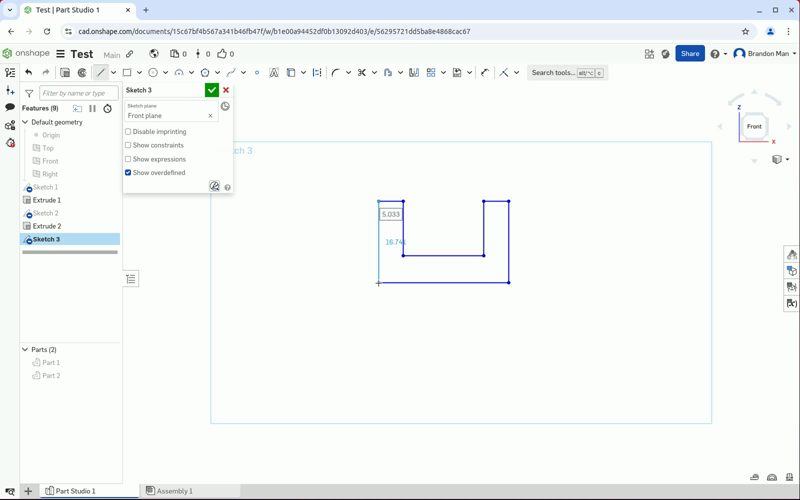
key(esc)
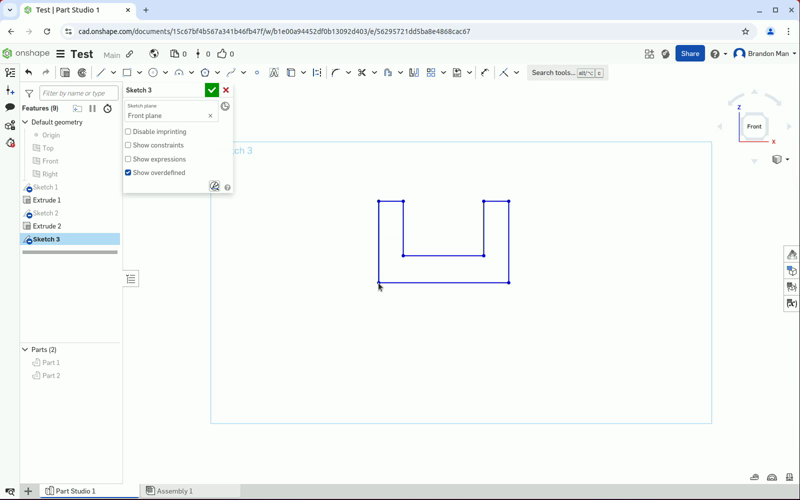
mouse_move(383, 216)
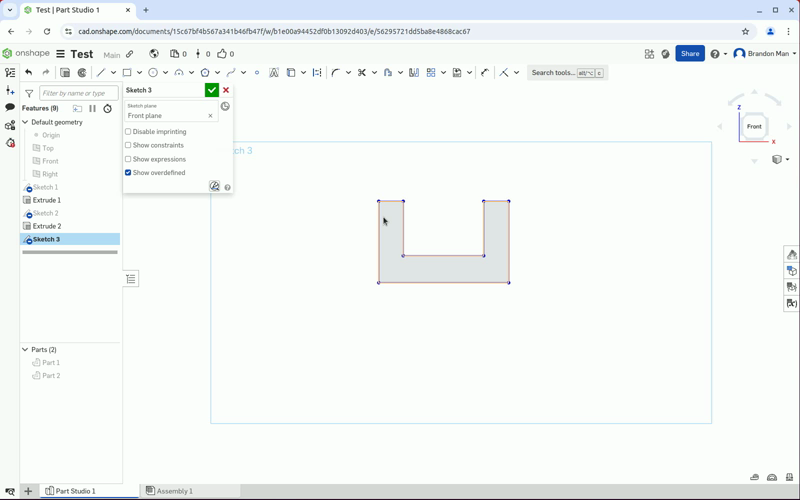
click(383, 216)
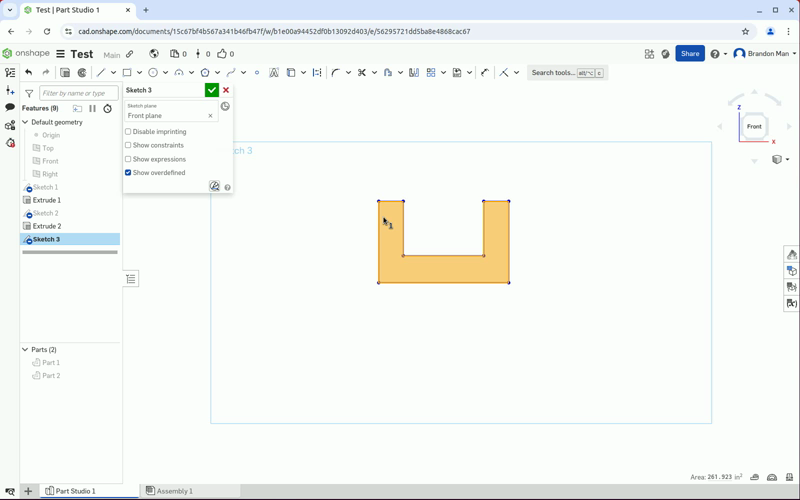
mouse_move(73, 352)
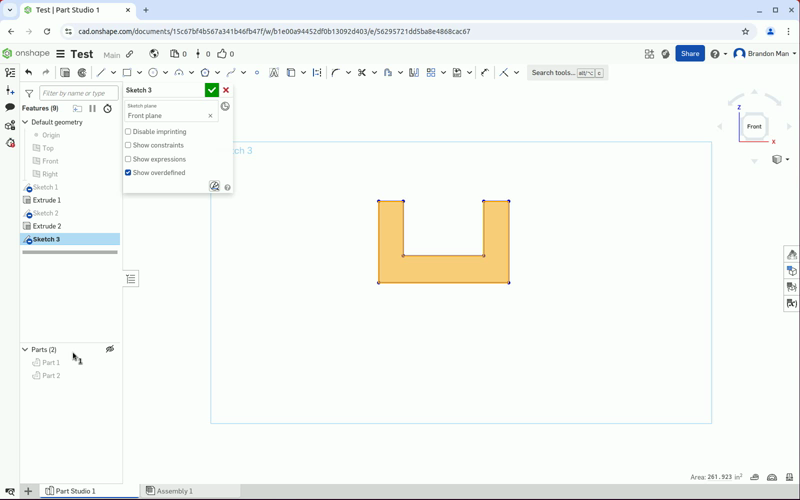
key(shift+y)
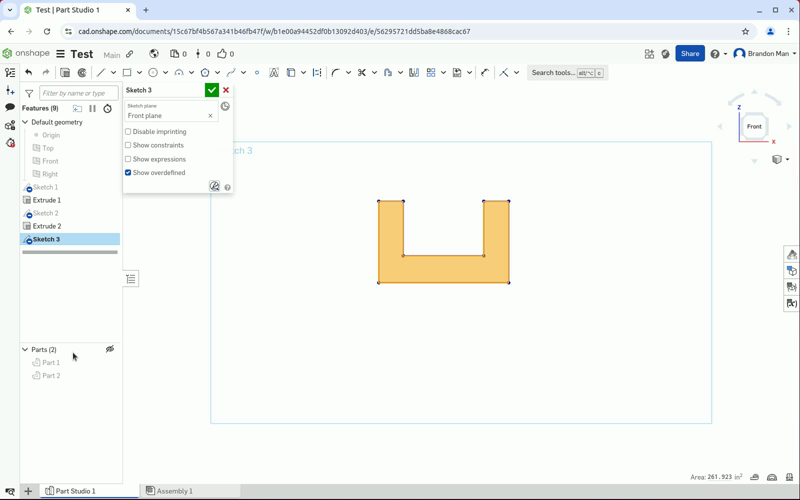
key(shift+e)
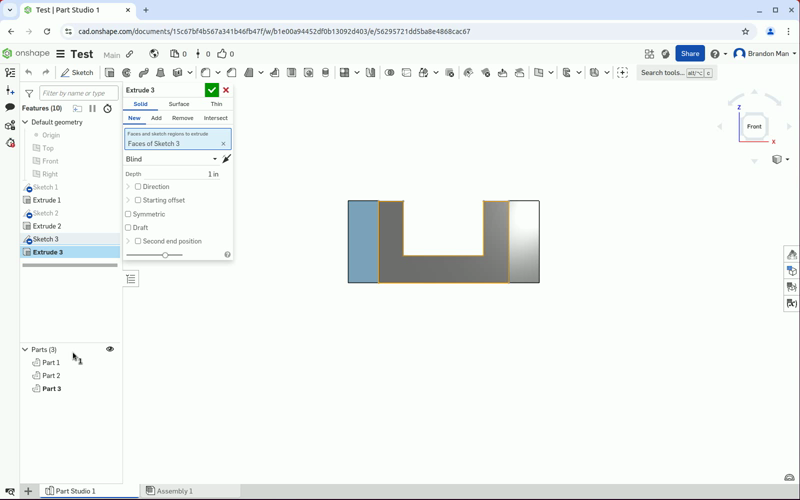
mouse_move(143, 106)
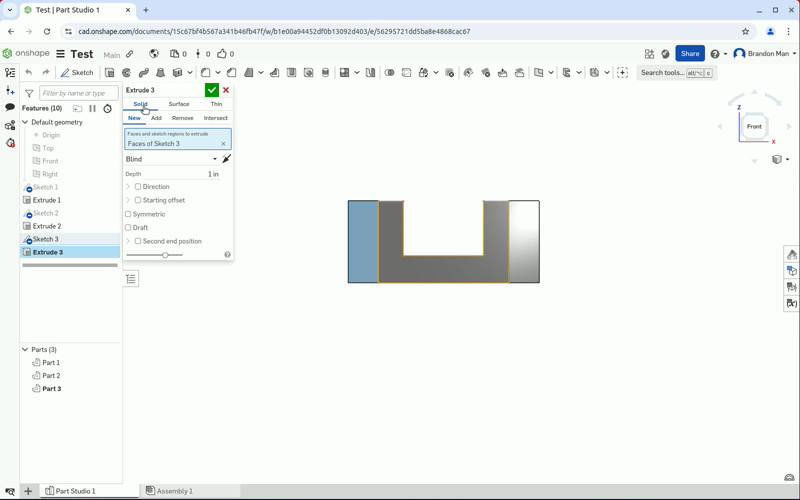
click(143, 106)
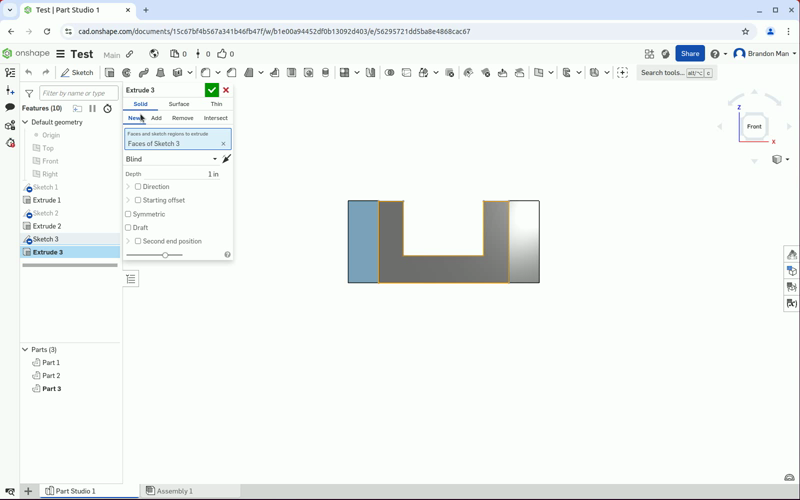
mouse_move(137, 120)
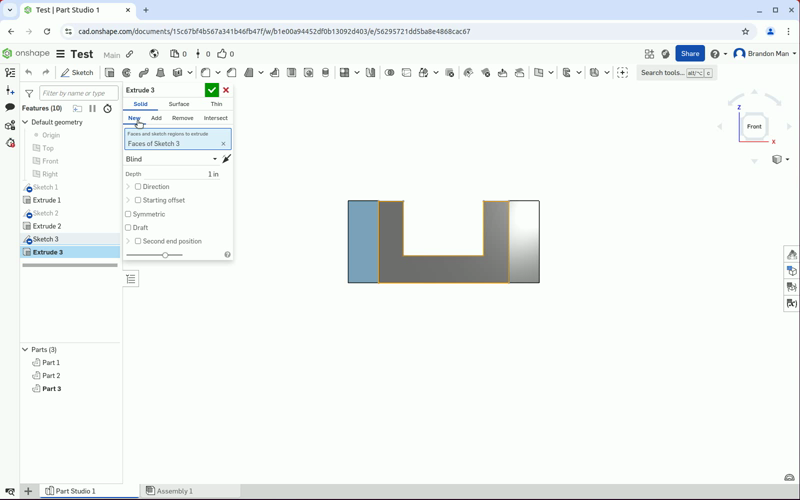
click(137, 120)
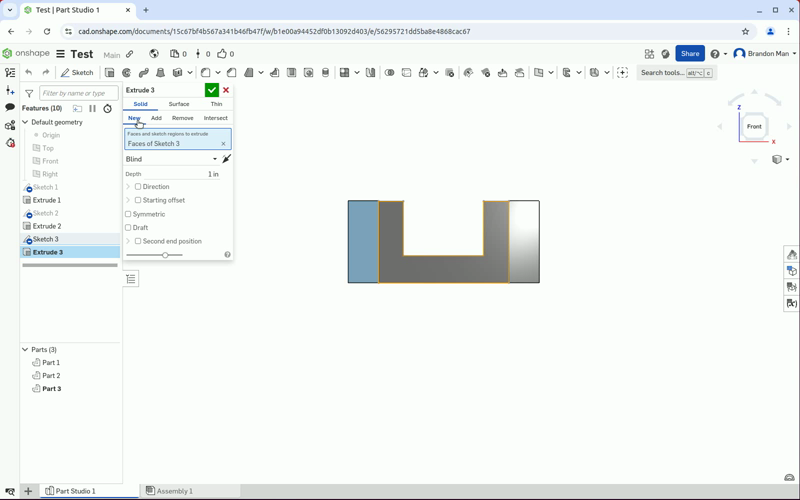
key(tab, 4)
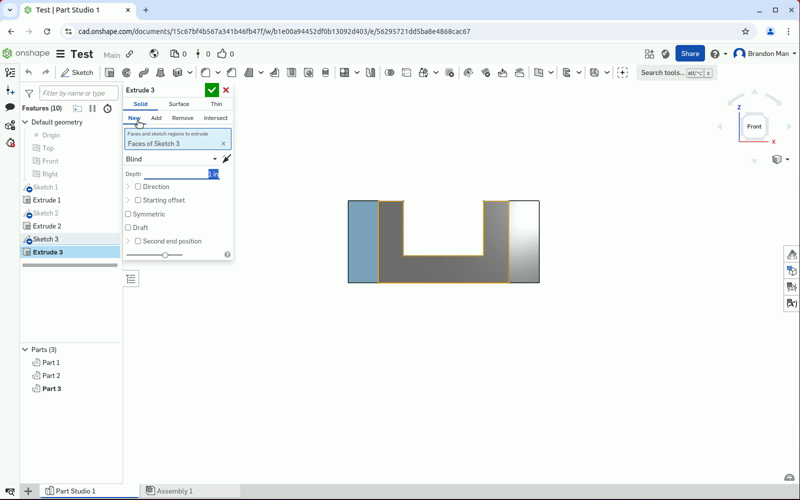
text(16.85)
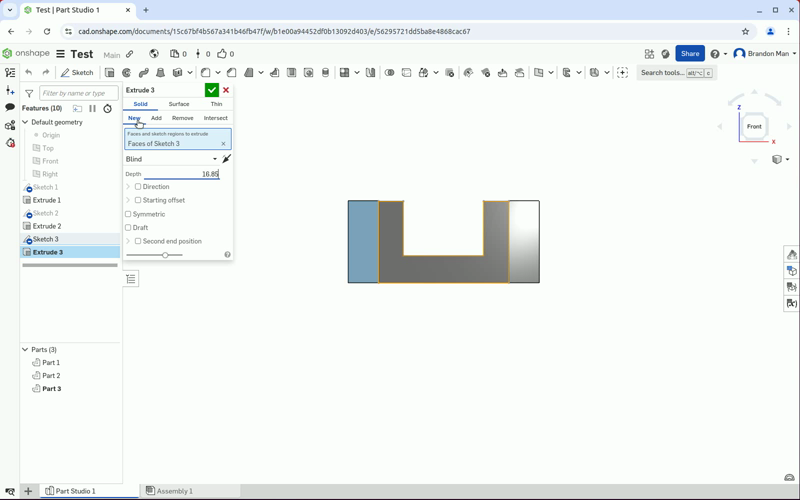
key(enter)
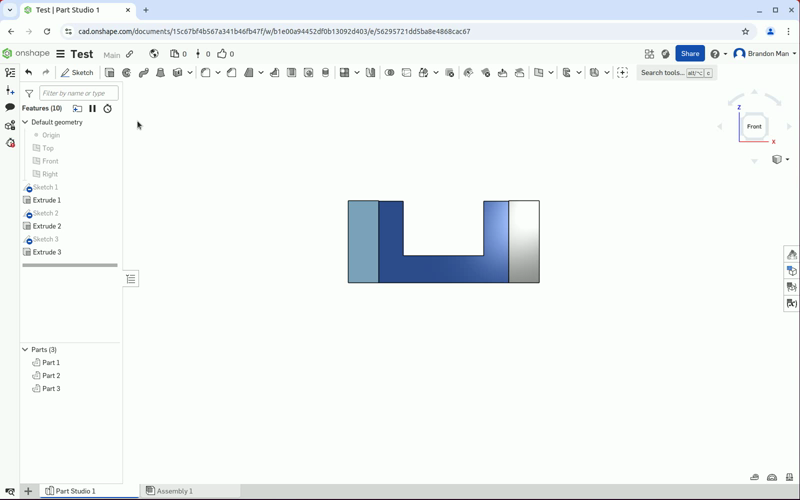
key(shift+h)
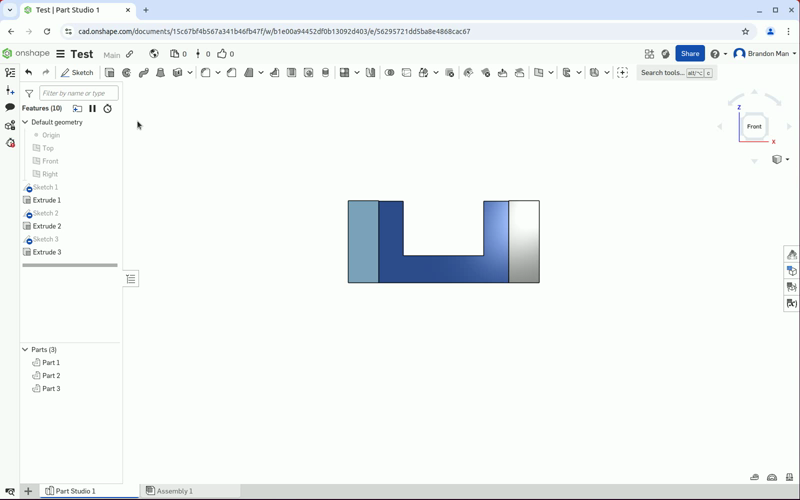
key(shift+h)
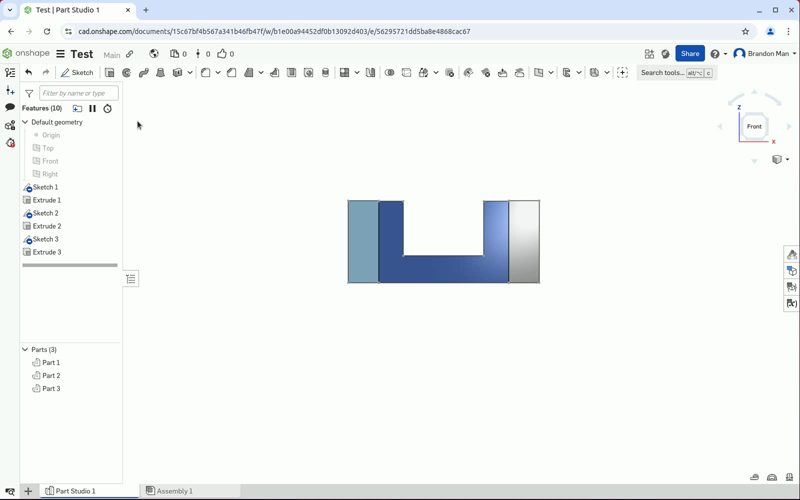
key(shift+7)
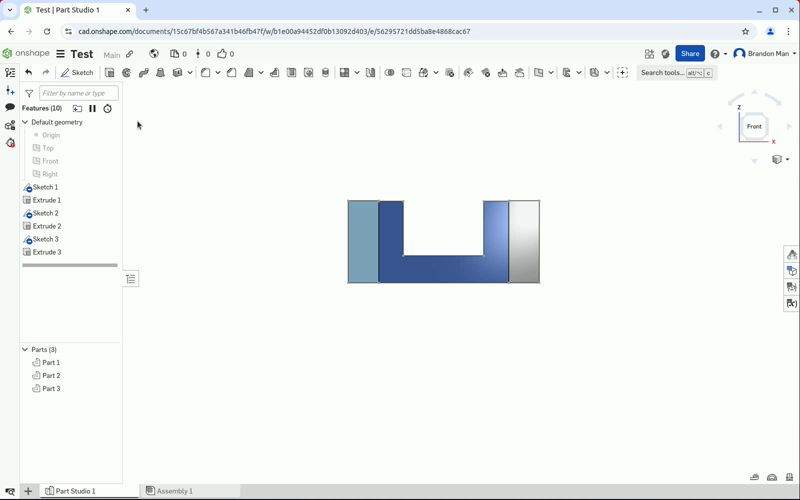
key(left, 2)
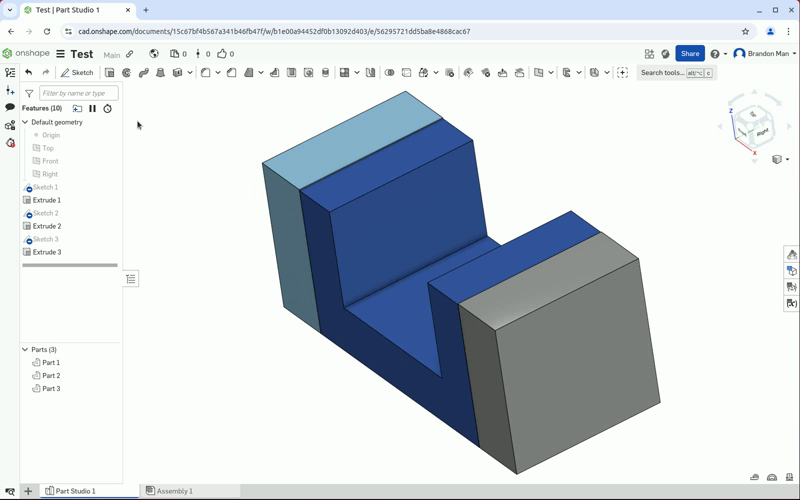
key(down, 2)
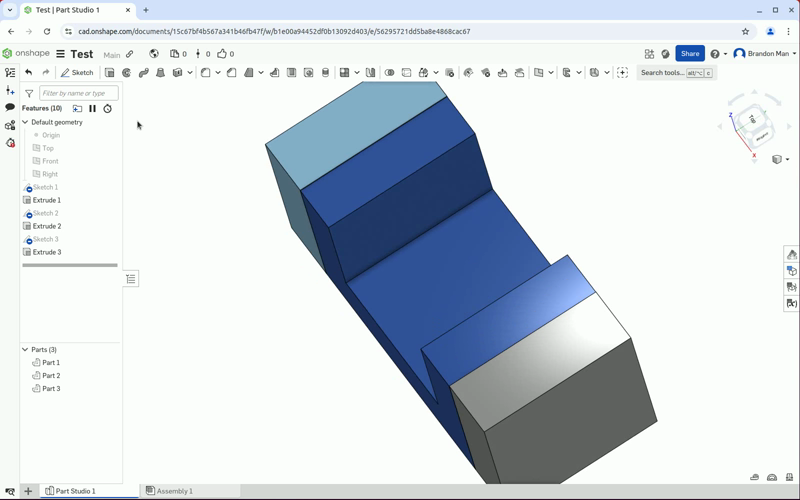
key(up, 2)
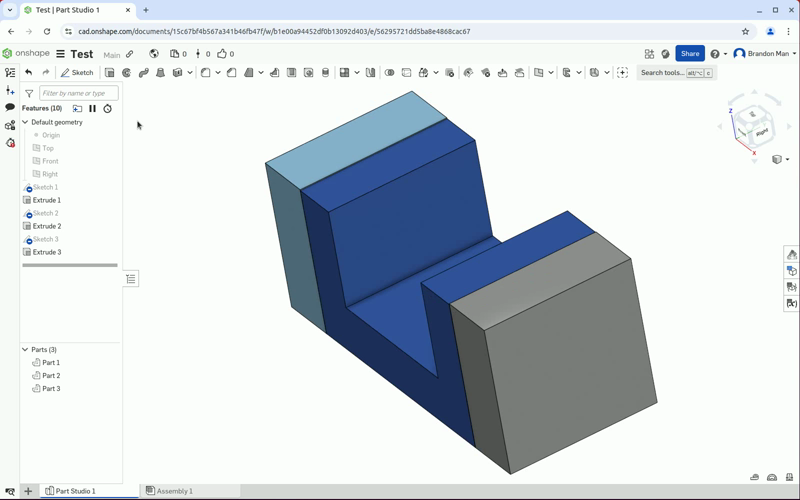
key(right, 2)
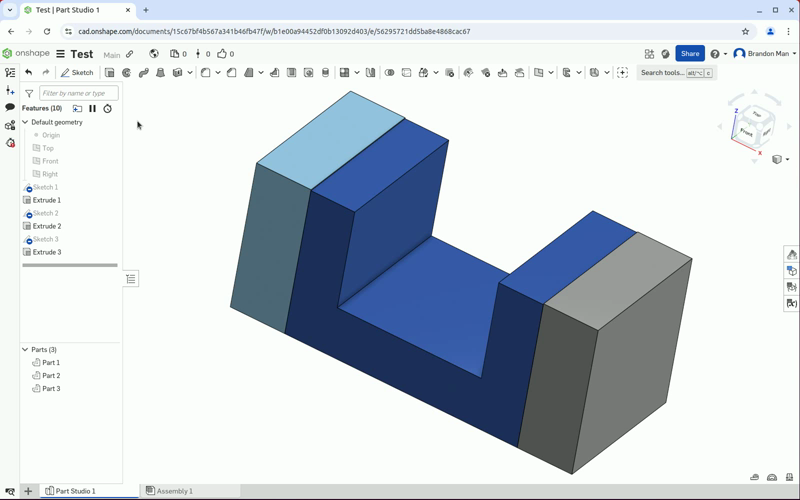
mouse_move(73, 189)
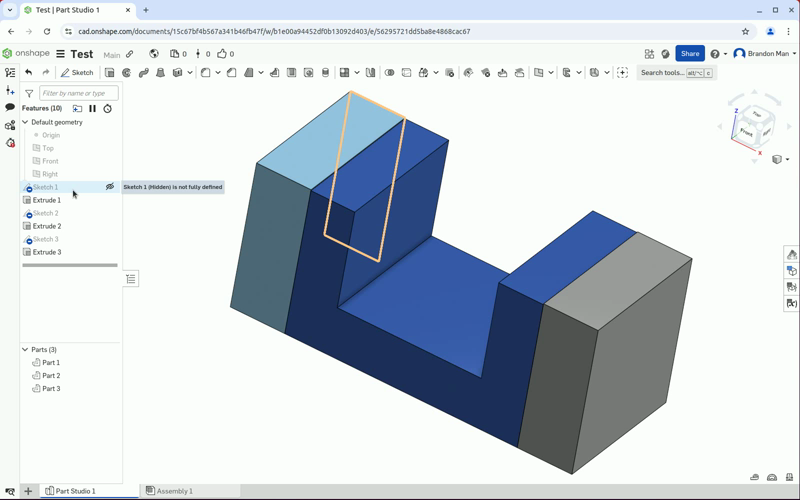
click(73, 189)